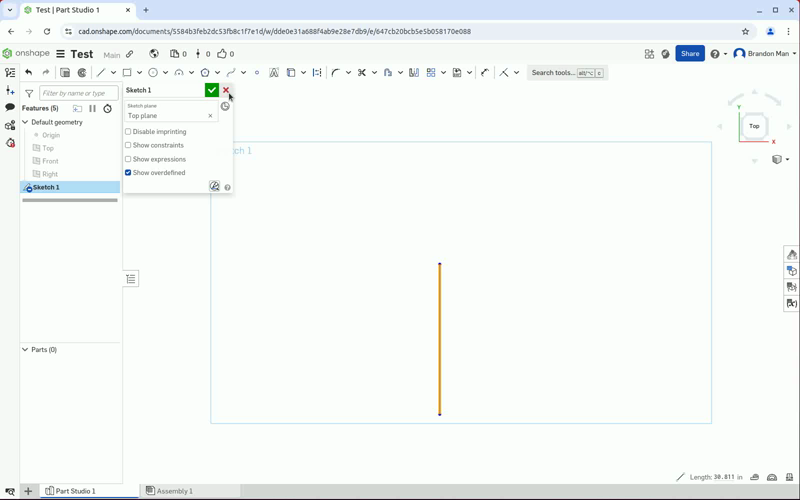
key(shift+h)
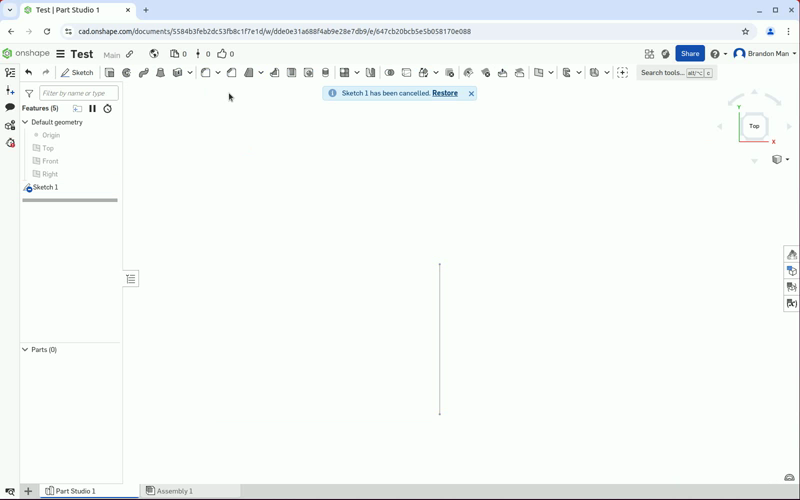
key(shift+s)
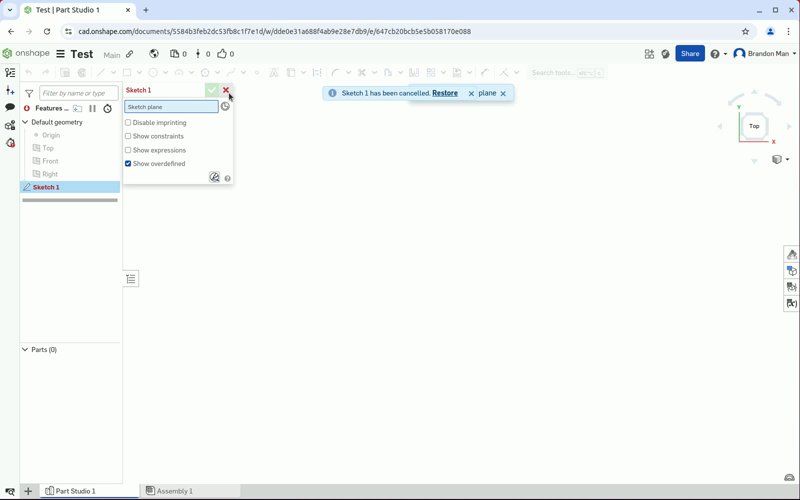
mouse_move(73, 150)
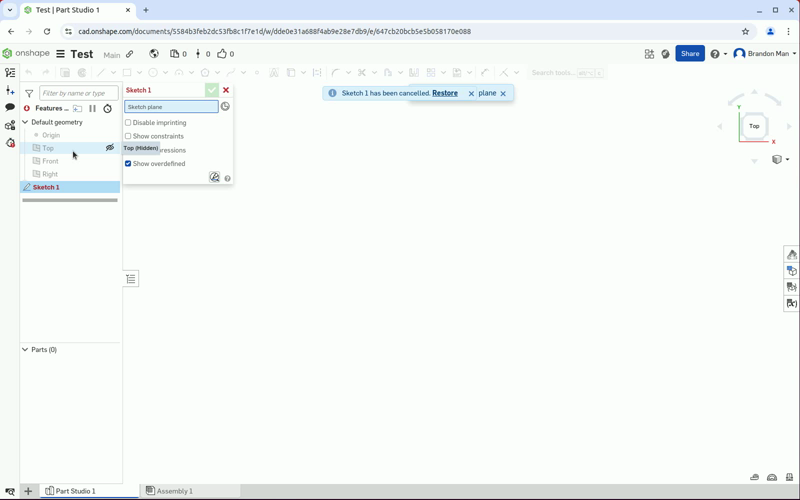
click(73, 150)
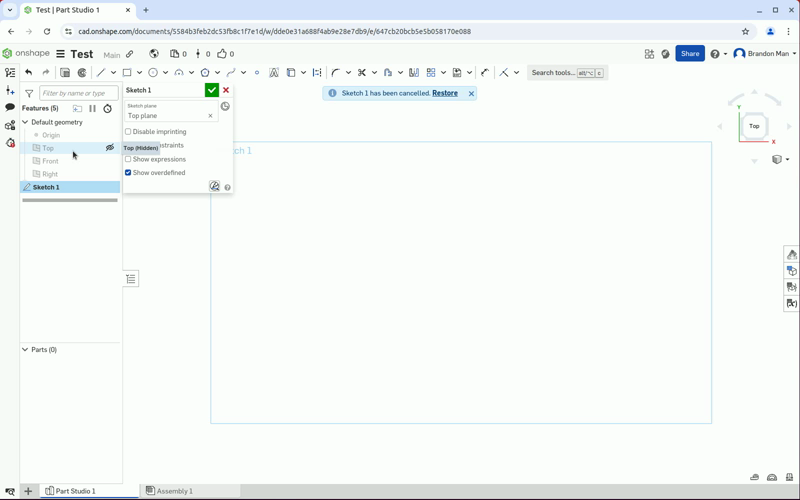
mouse_move(73, 352)
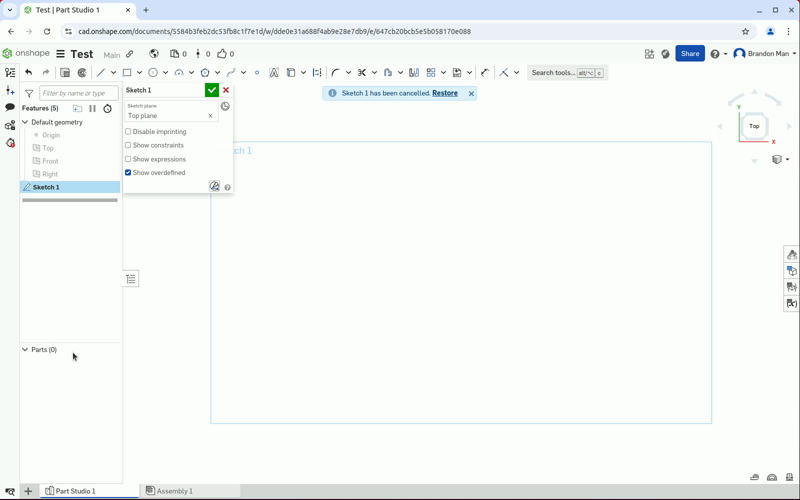
key(y)
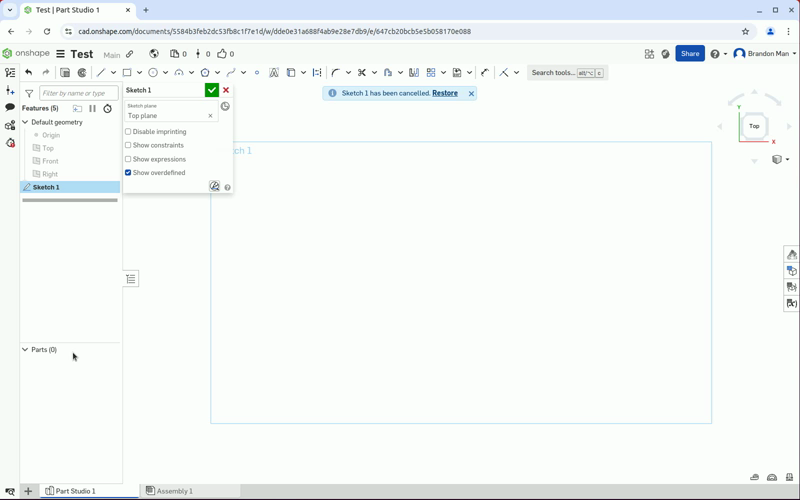
key(l)
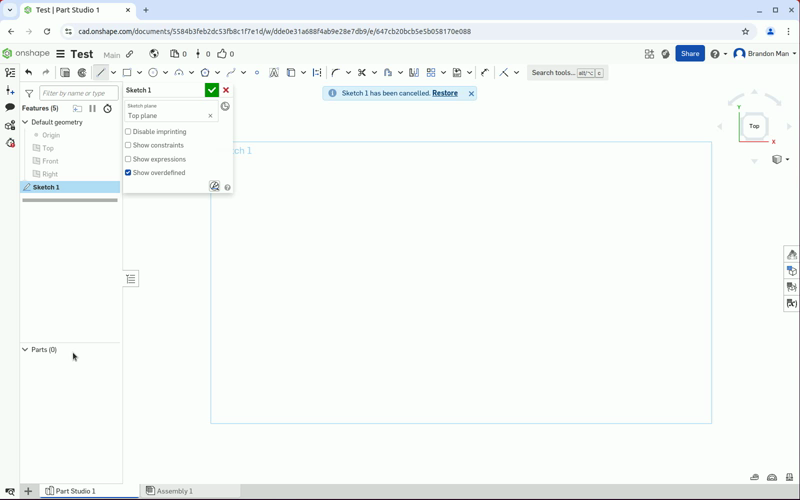
key_down(shift)
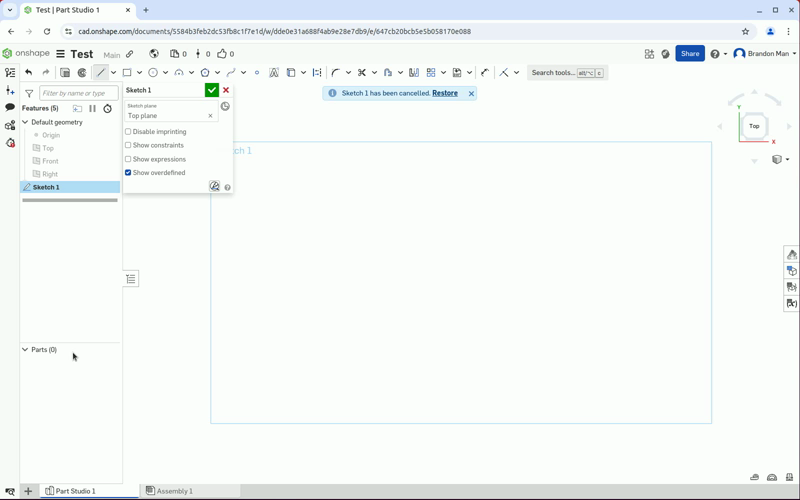
mouse_move(356, 320)
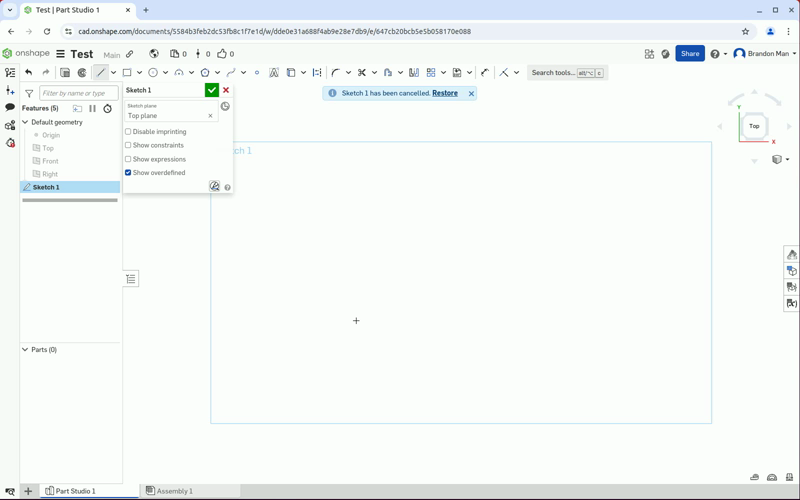
click(356, 320)
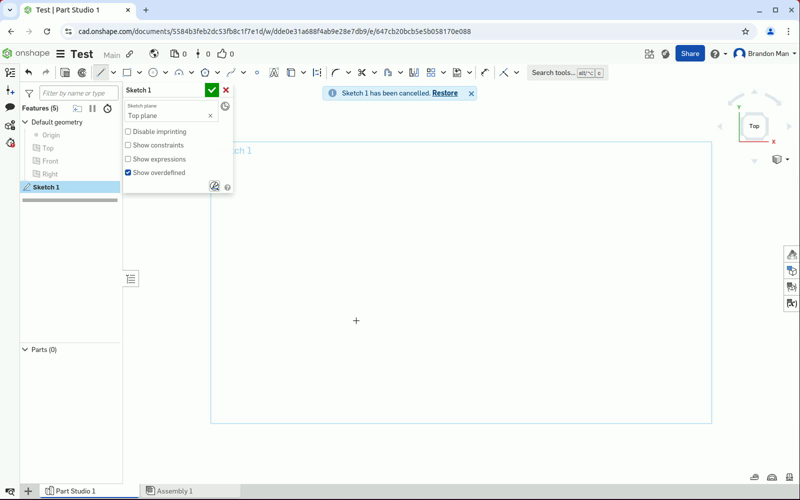
key_up(shift)
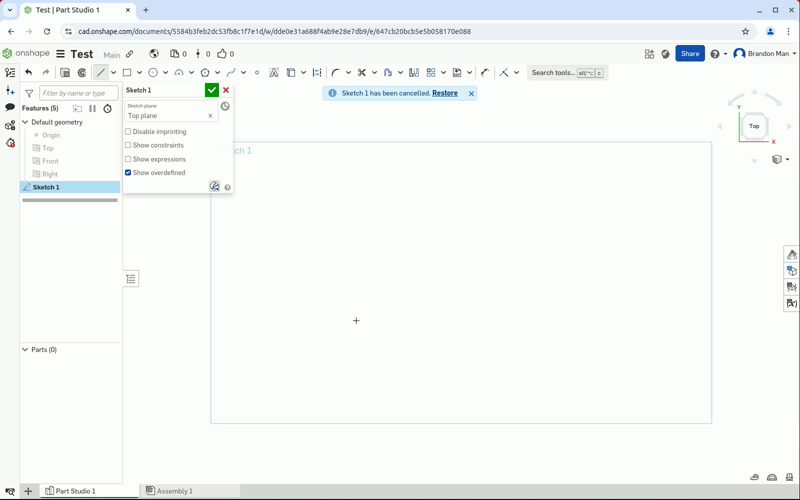
key_down(shift)
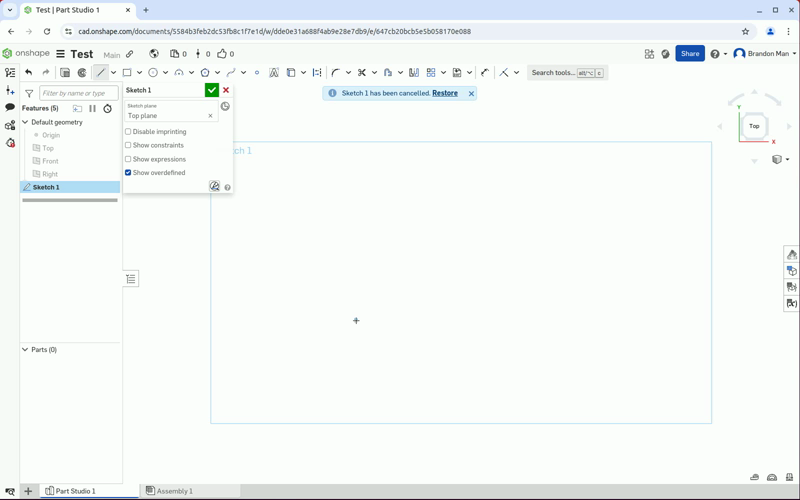
mouse_move(563, 320)
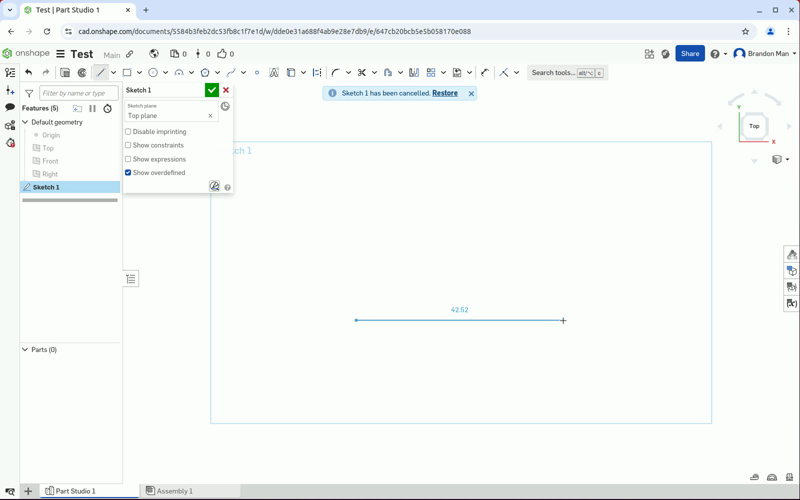
click(563, 320)
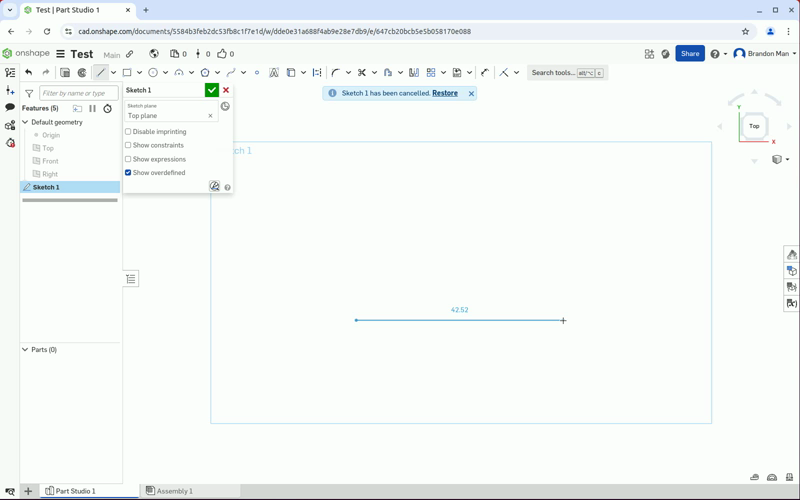
key_up(shift)
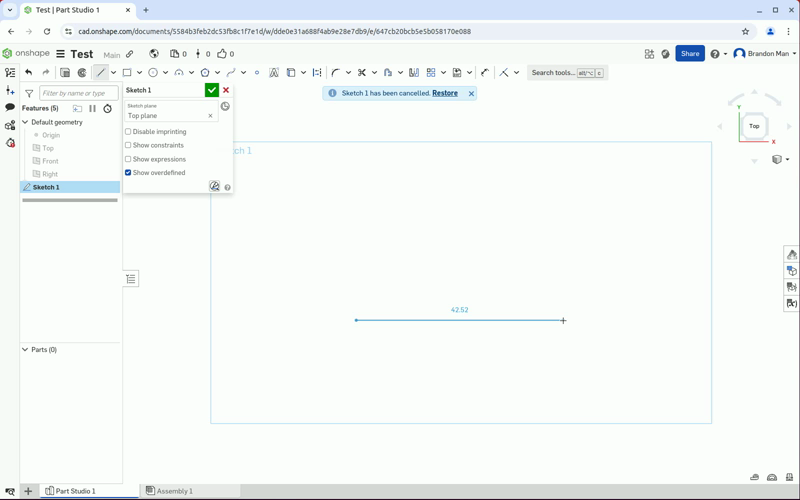
key_down(shift)
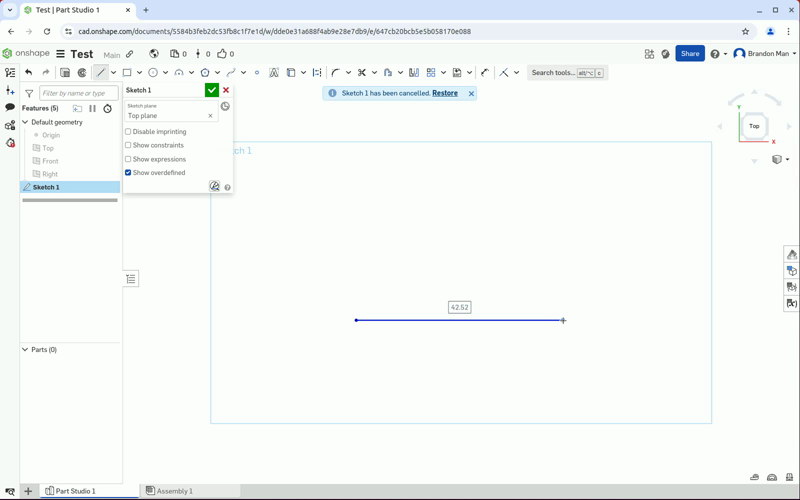
mouse_move(563, 227)
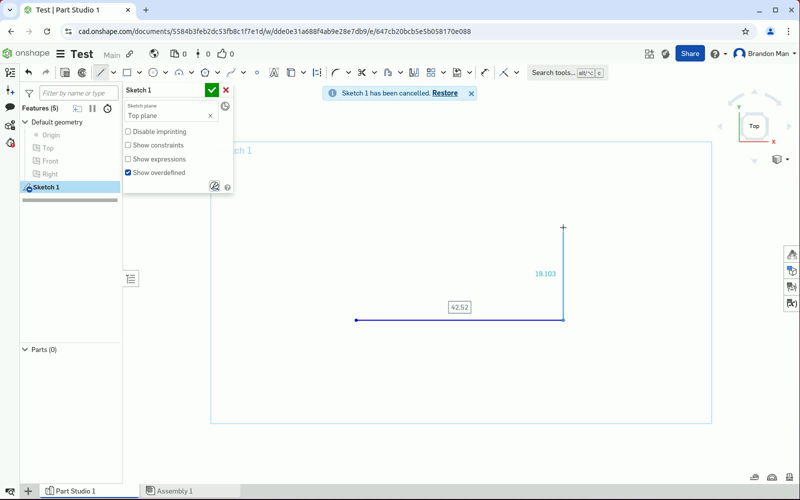
click(563, 227)
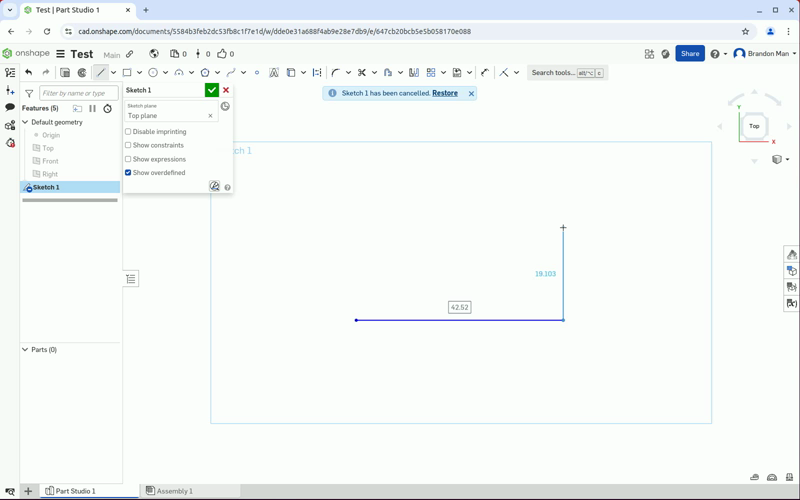
key_up(shift)
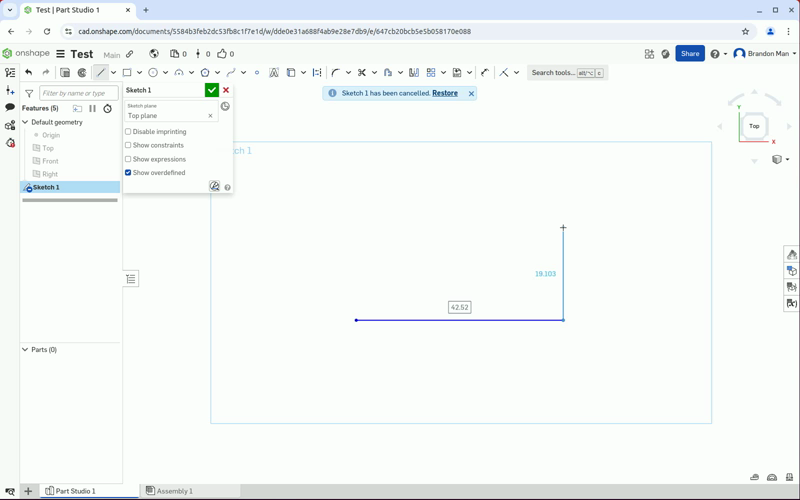
key_down(shift)
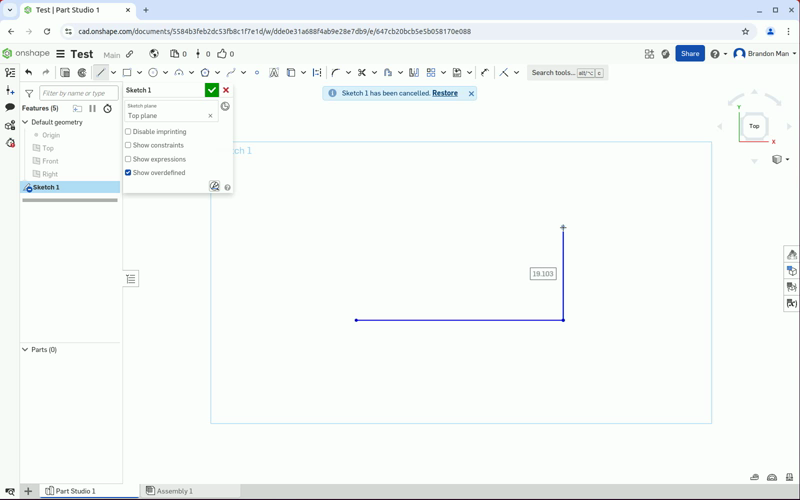
mouse_move(356, 227)
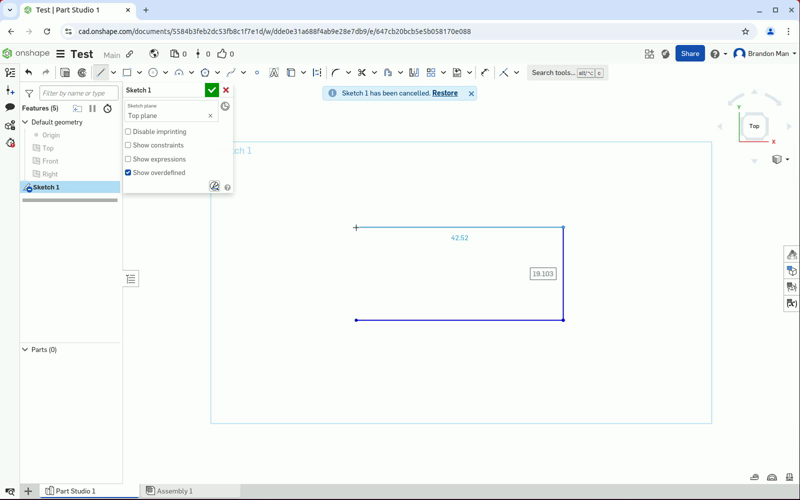
click(356, 227)
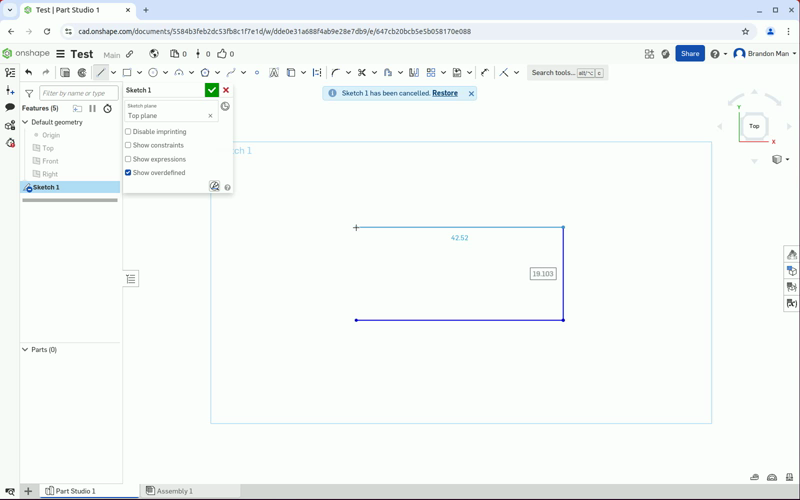
key_up(shift)
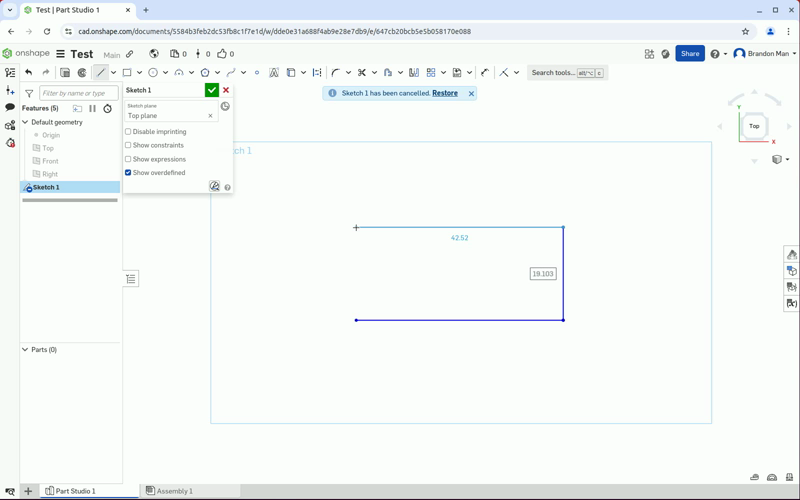
key_down(shift)
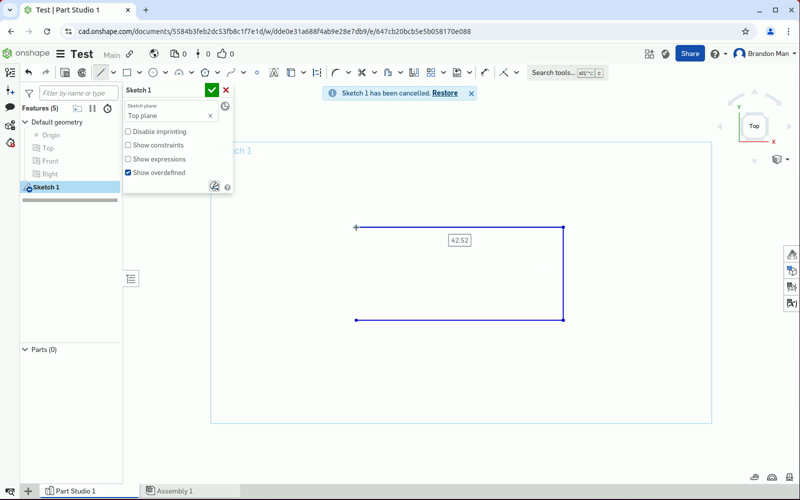
mouse_move(356, 320)
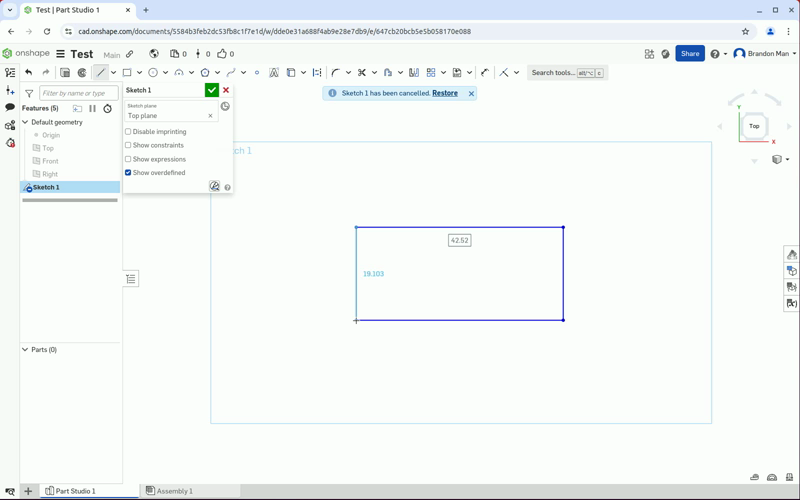
key_up(shift)
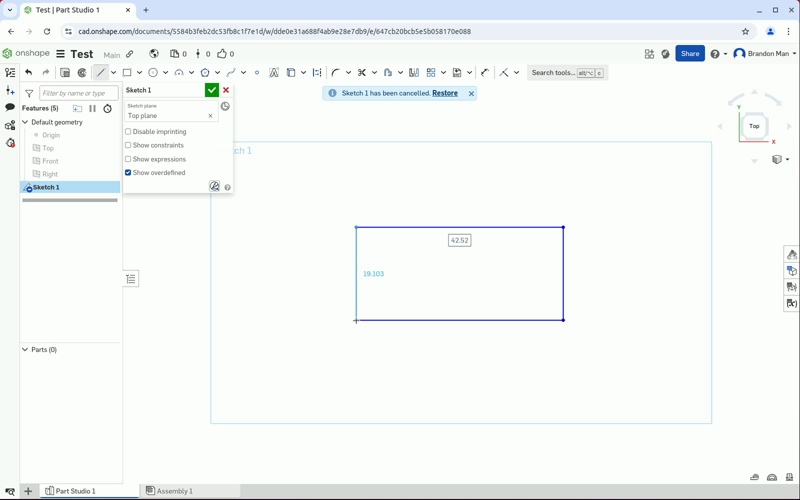
click(356, 320)
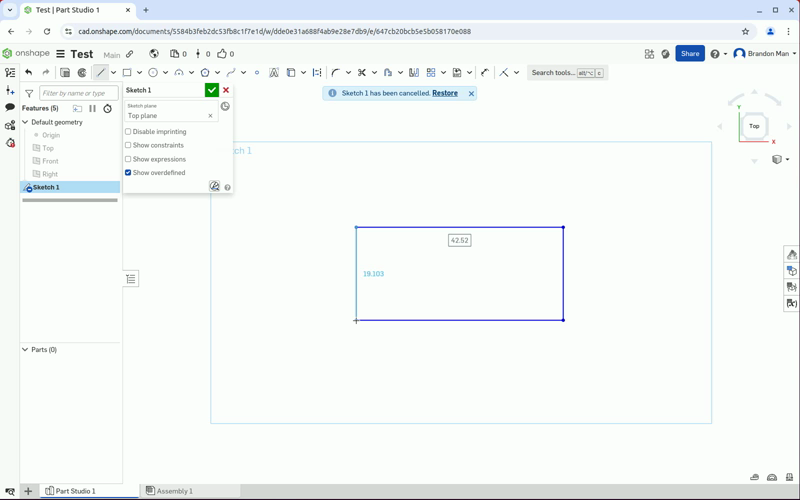
key(esc)
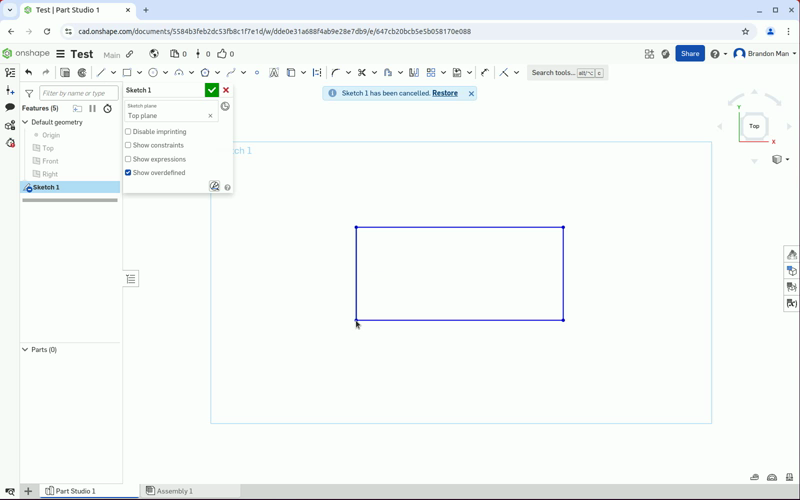
mouse_move(513, 281)
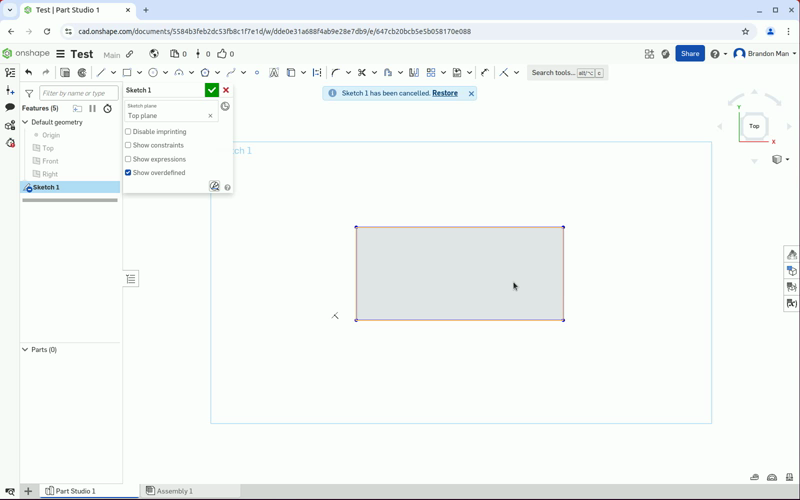
click(513, 281)
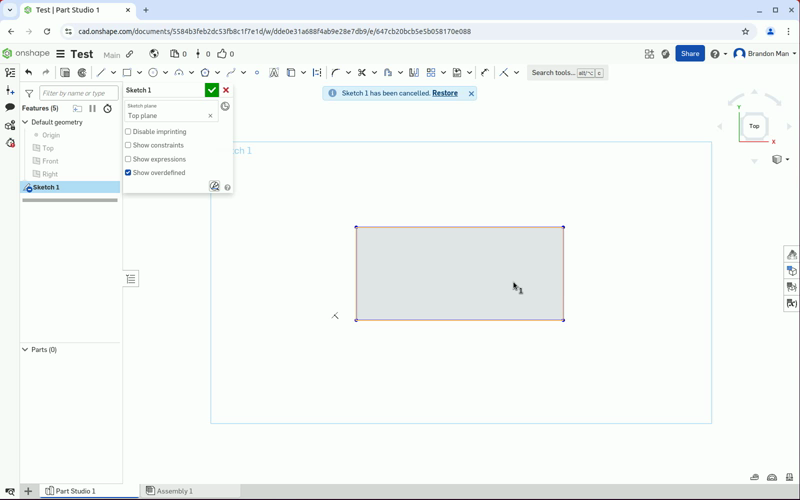
mouse_move(73, 352)
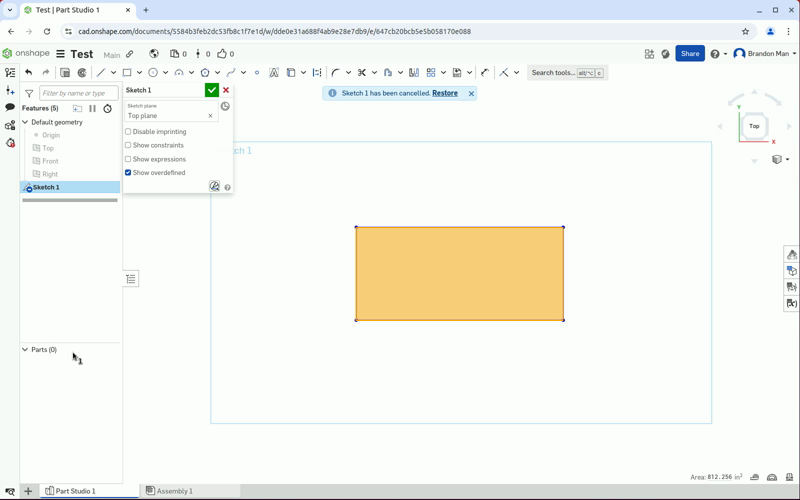
key(shift+y)
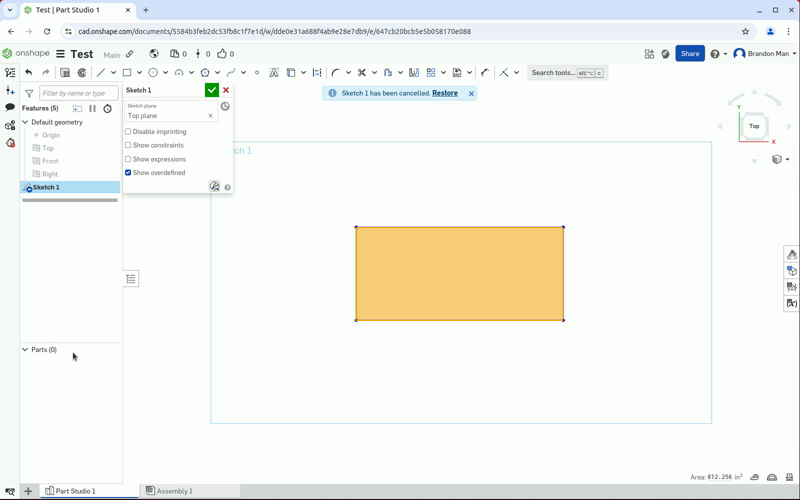
key(shift+e)
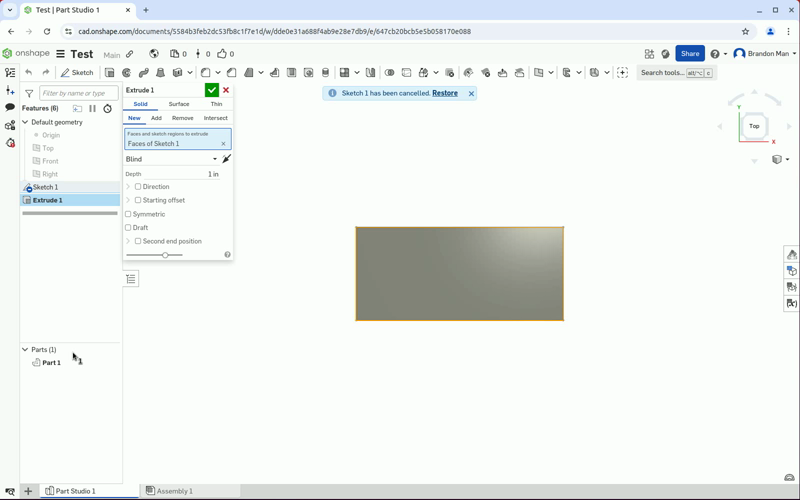
mouse_move(143, 106)
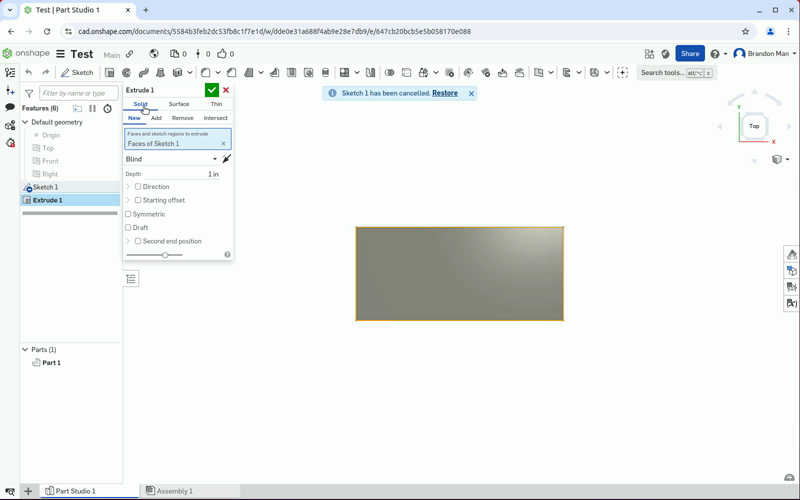
click(143, 106)
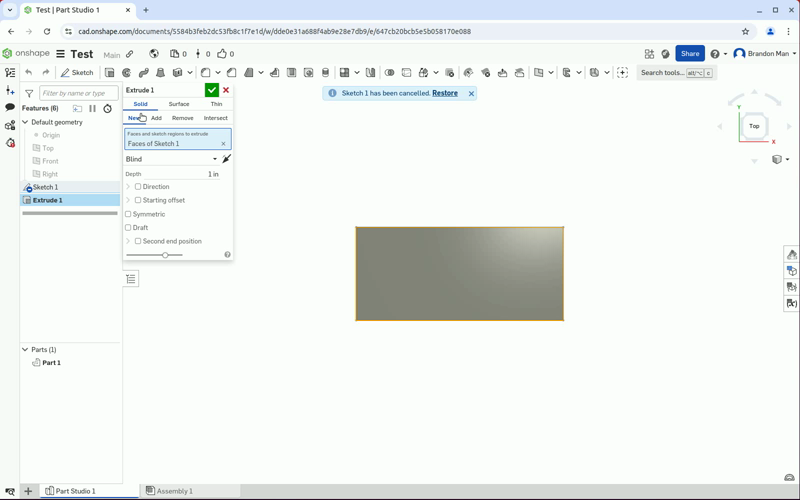
mouse_move(137, 120)
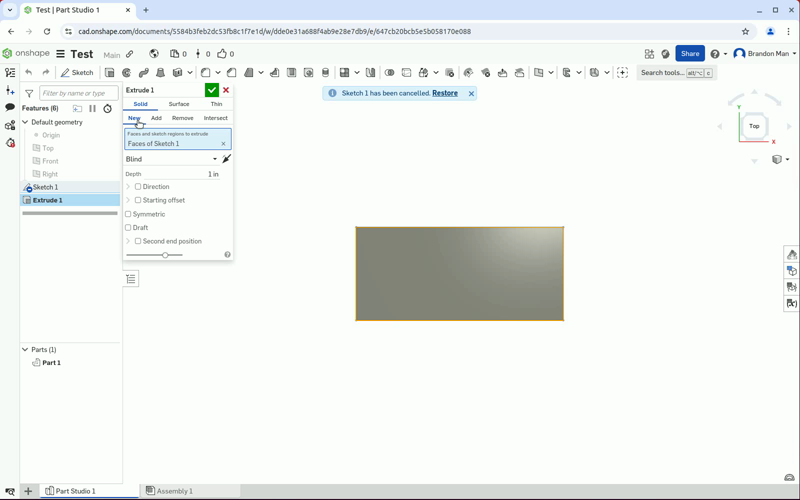
click(137, 120)
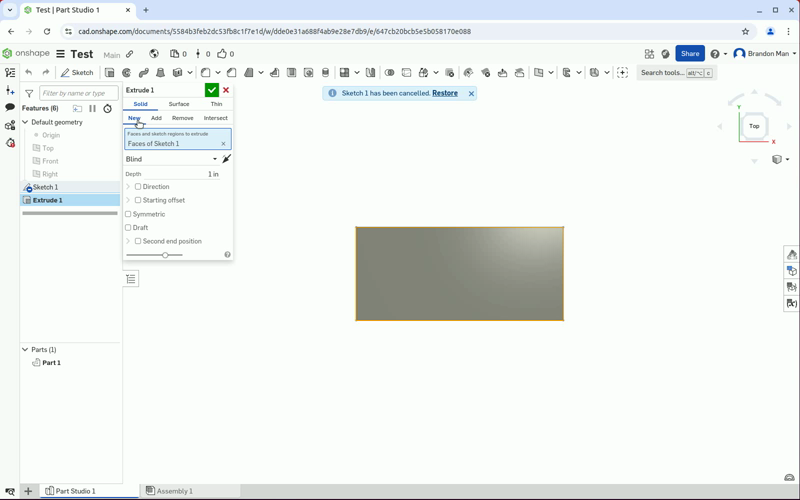
key(tab, 4)
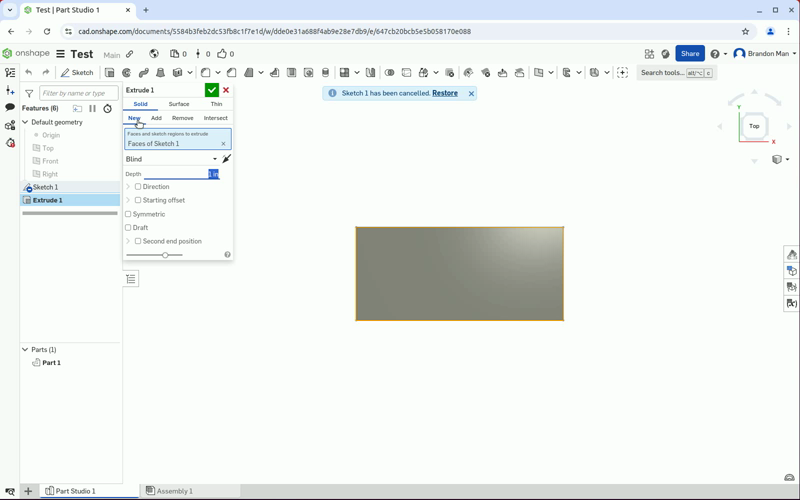
text(0.722)
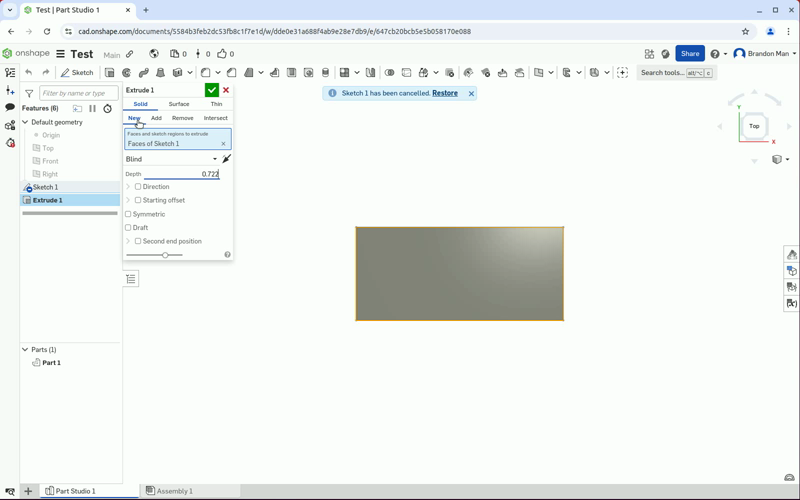
key(enter)
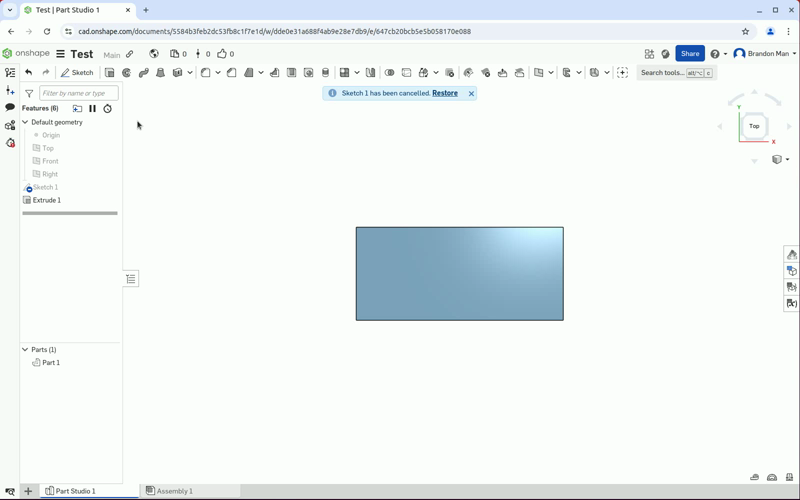
key(shift+h)
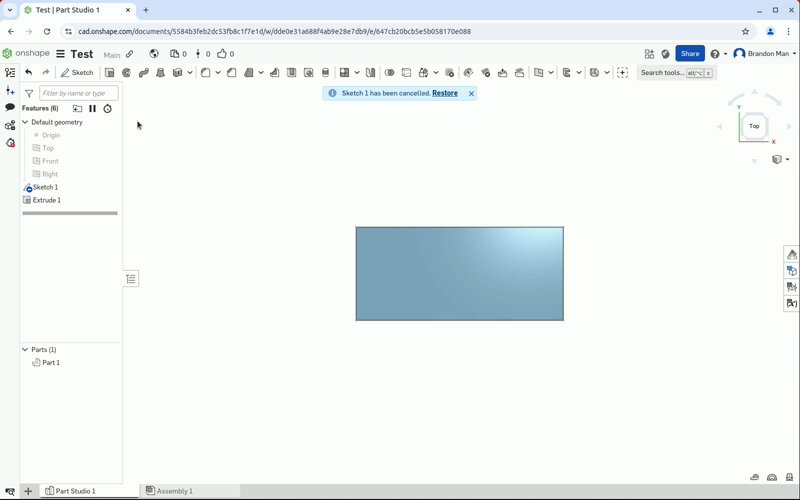
key(shift+h)
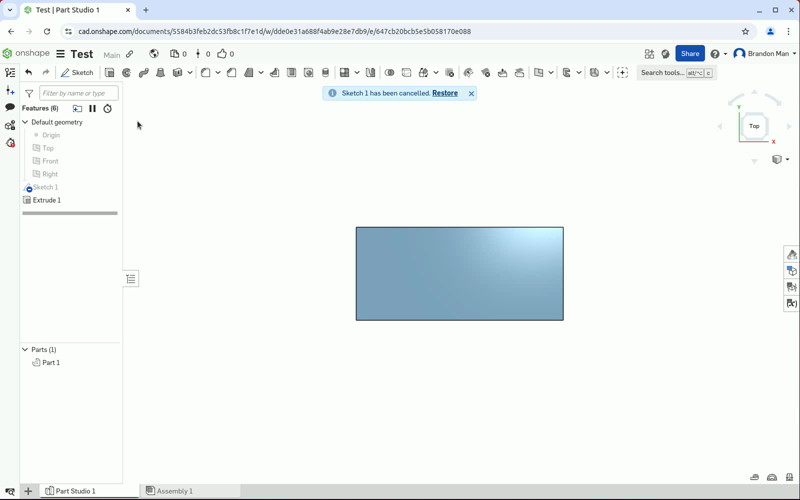
mouse_move(73, 189)
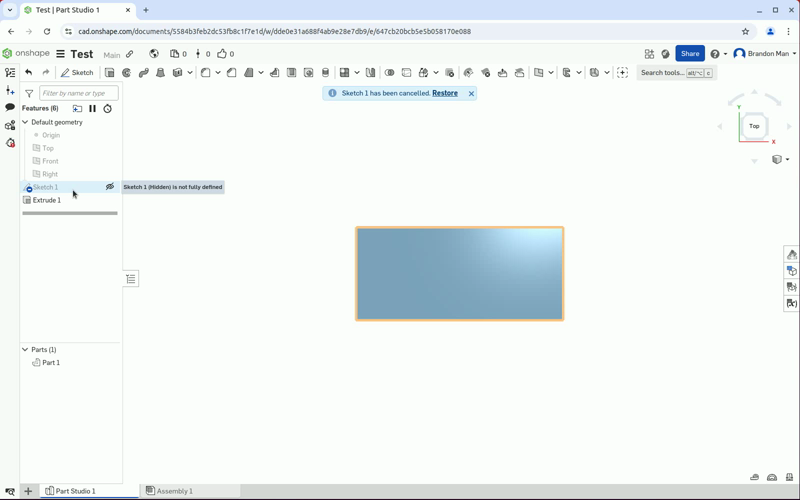
click(73, 189)
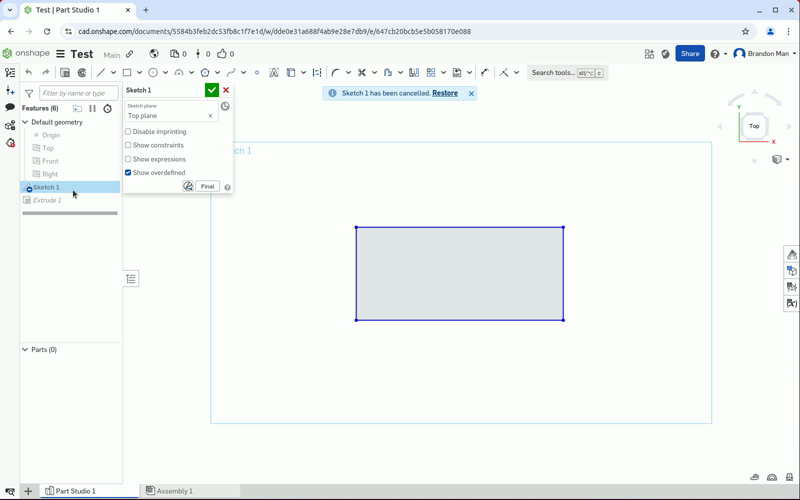
mouse_move(229, 92)
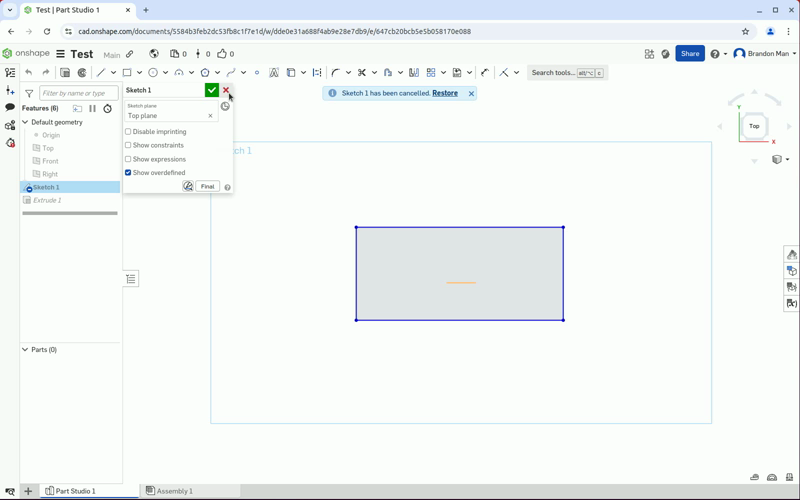
click(229, 92)
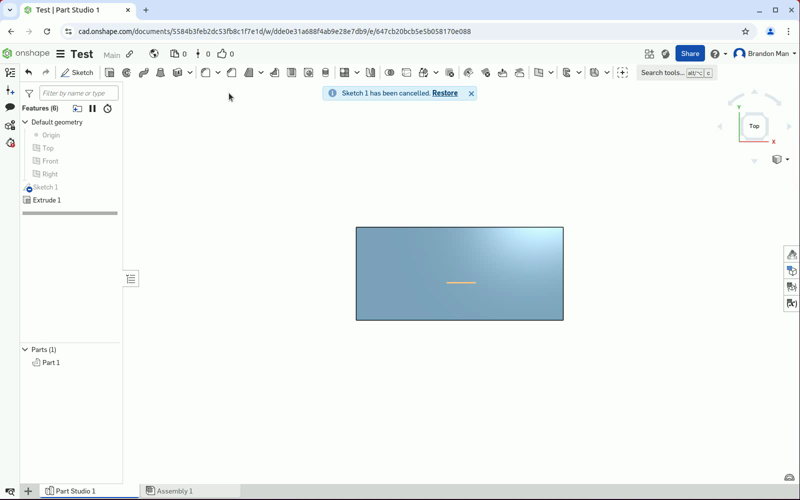
mouse_move(541, 75)
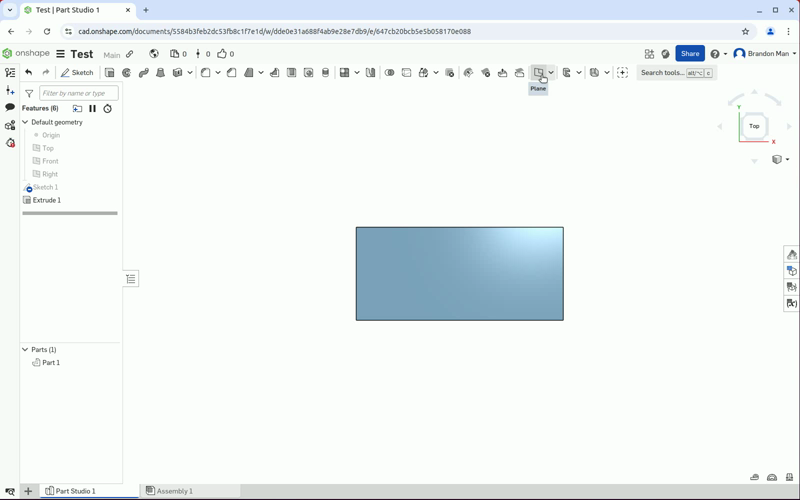
click(541, 75)
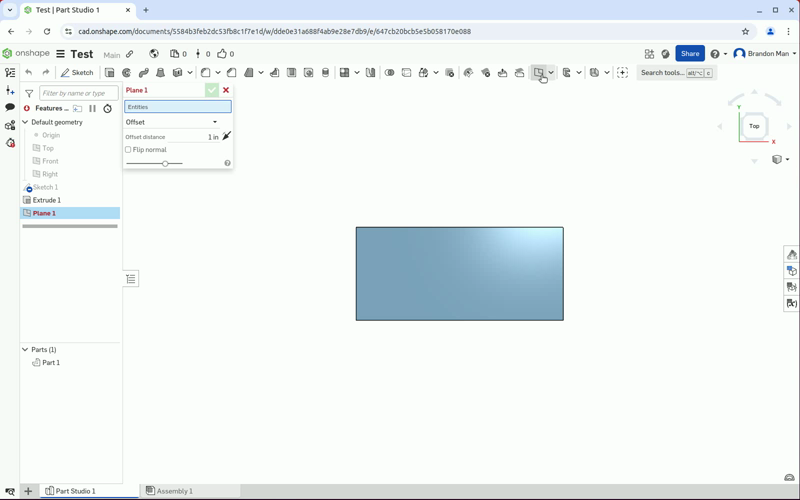
mouse_move(73, 150)
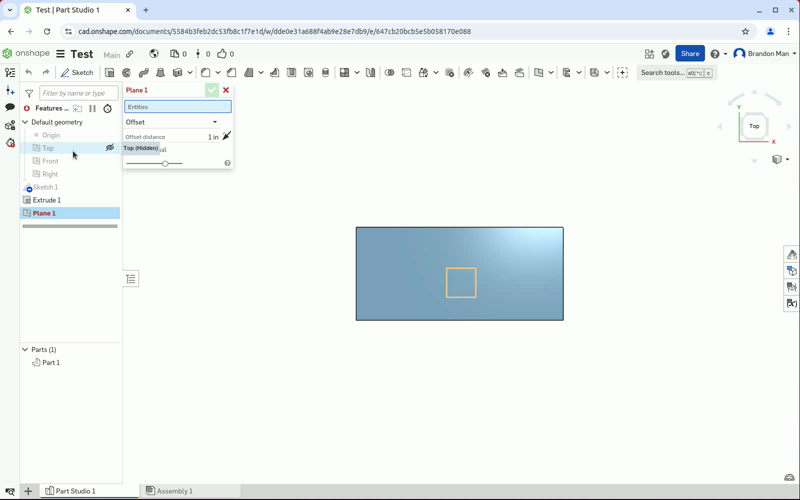
click(73, 150)
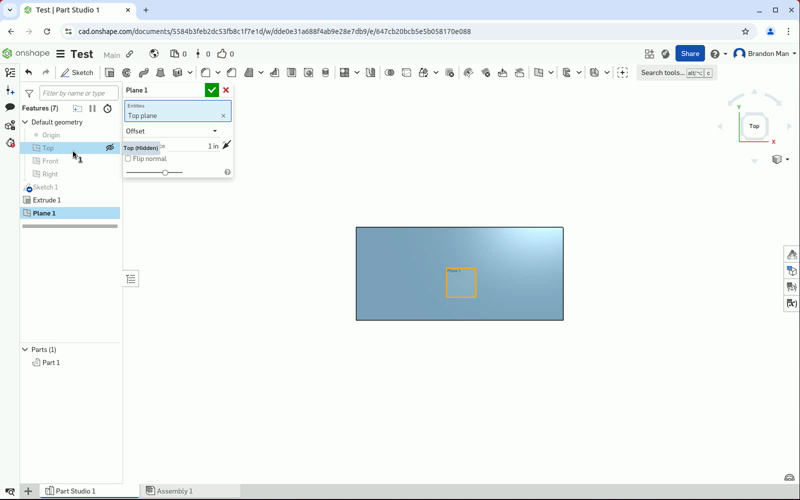
key(tab, 2)
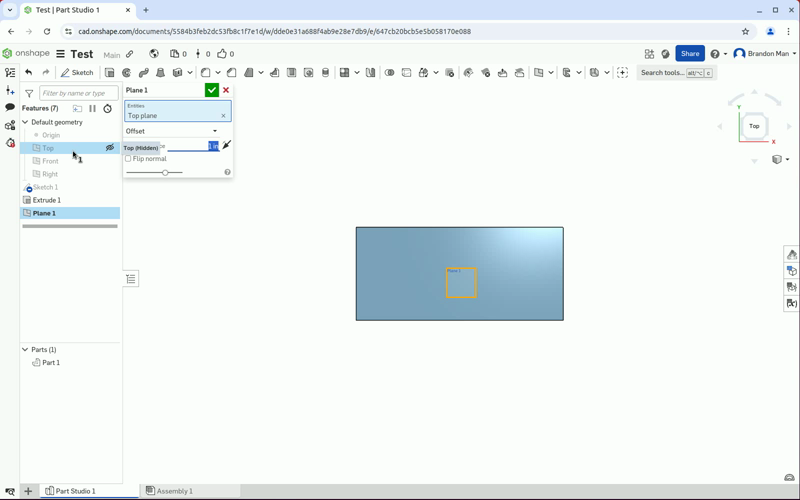
text(0.709)
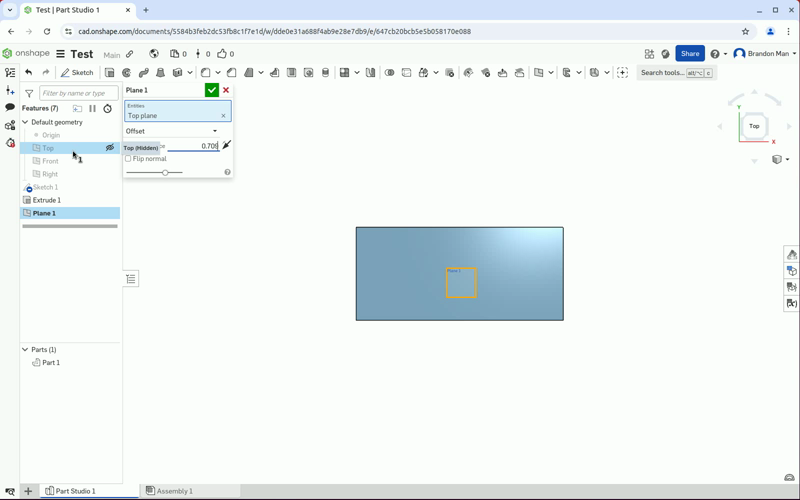
key(enter, 2)
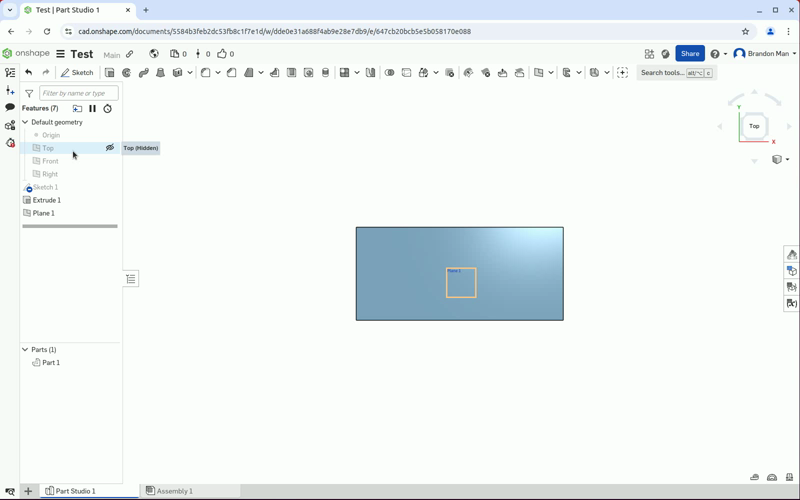
key(shift+s)
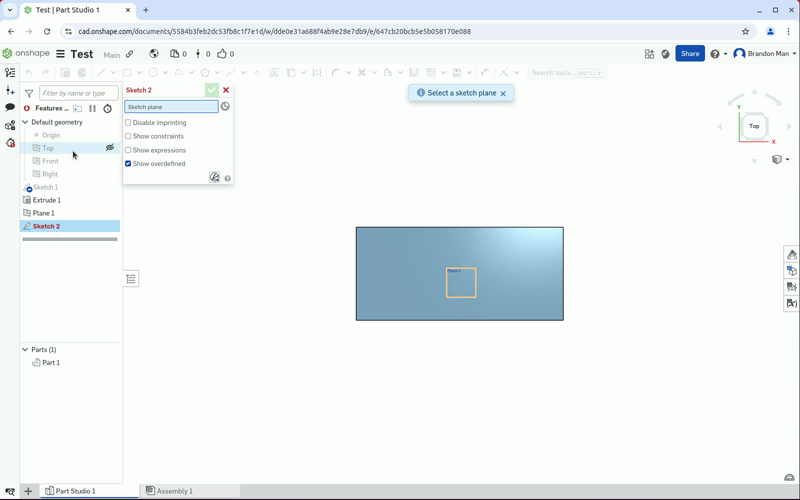
mouse_move(73, 215)
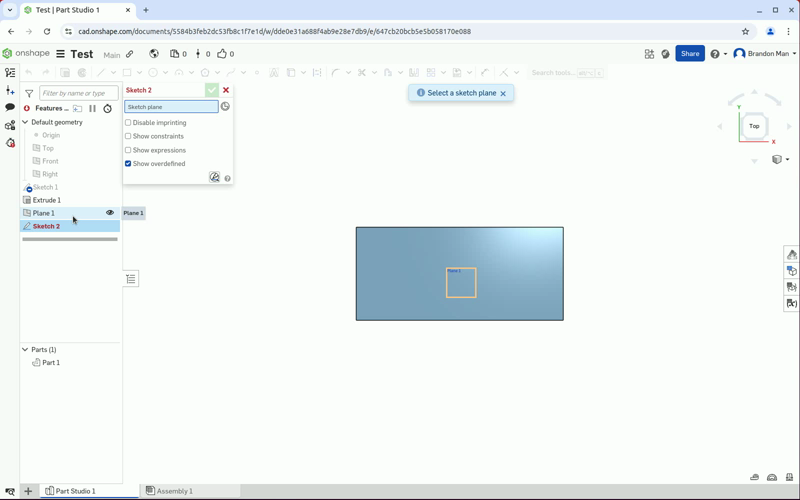
click(73, 215)
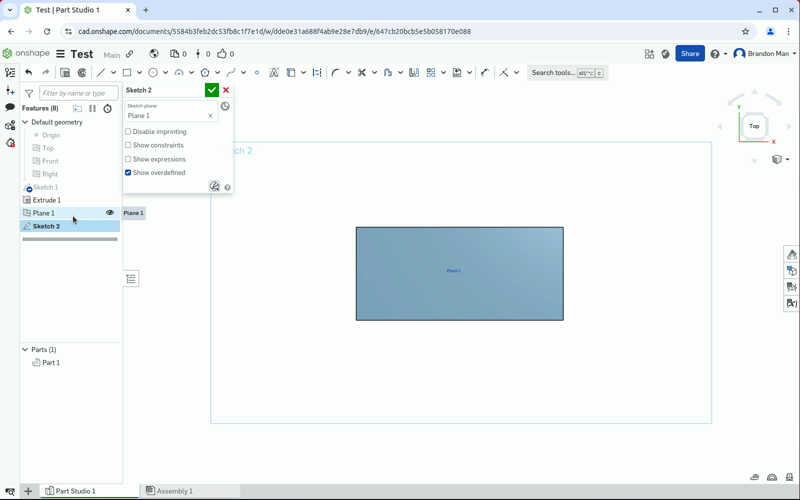
mouse_move(73, 352)
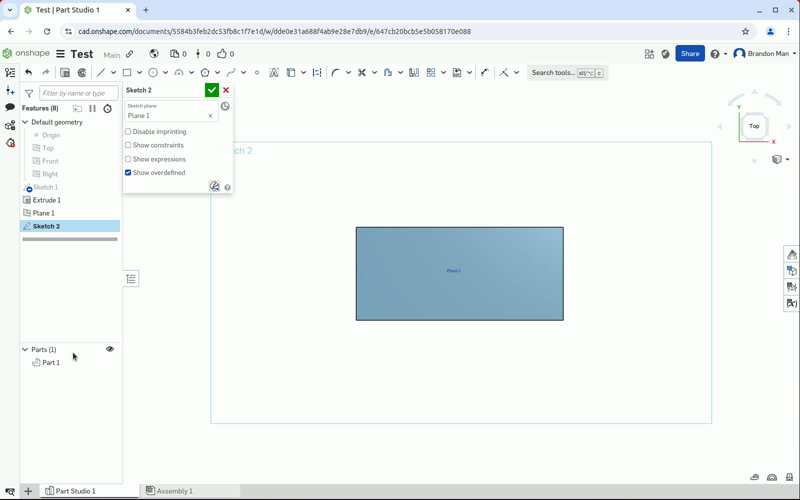
key(y)
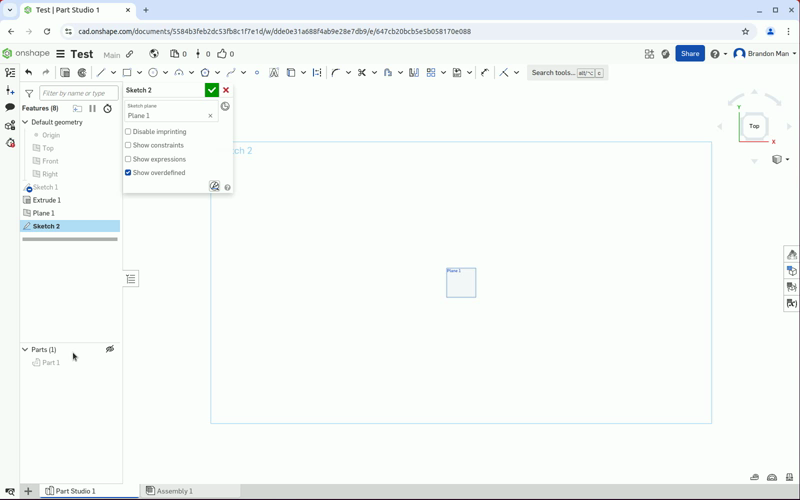
key(c)
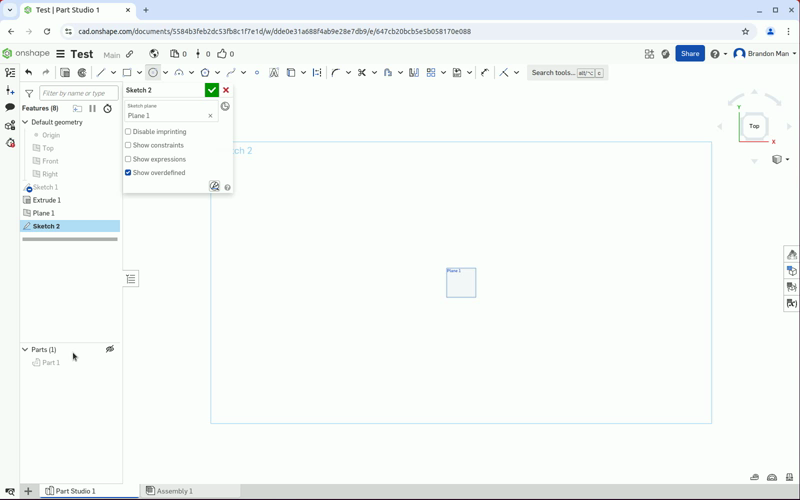
key_down(shift)
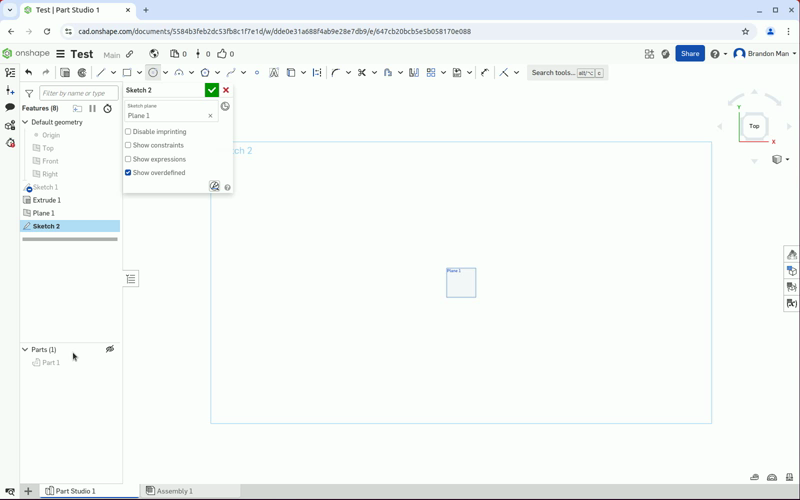
mouse_move(364, 236)
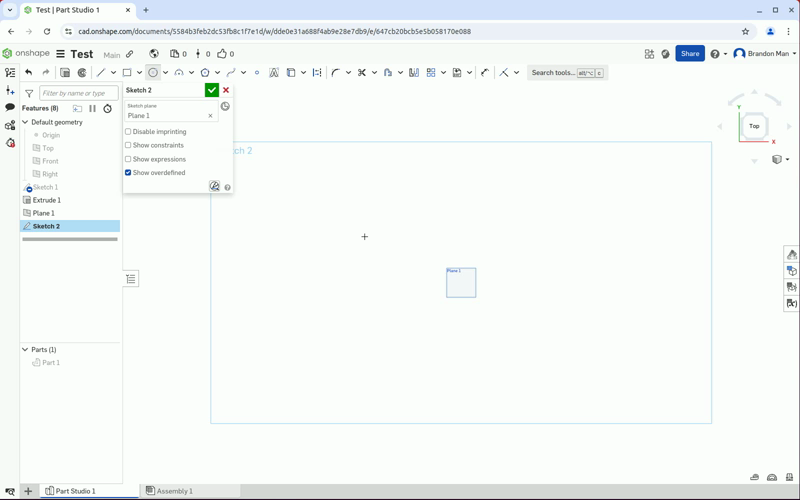
click(364, 236)
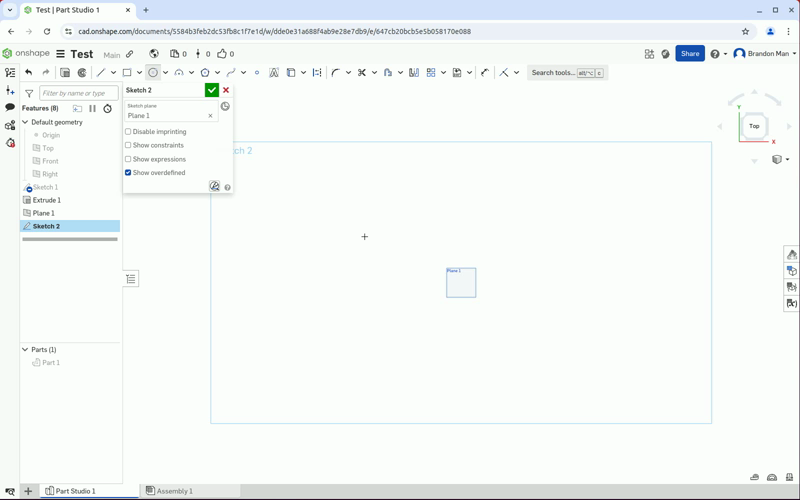
key_up(shift)
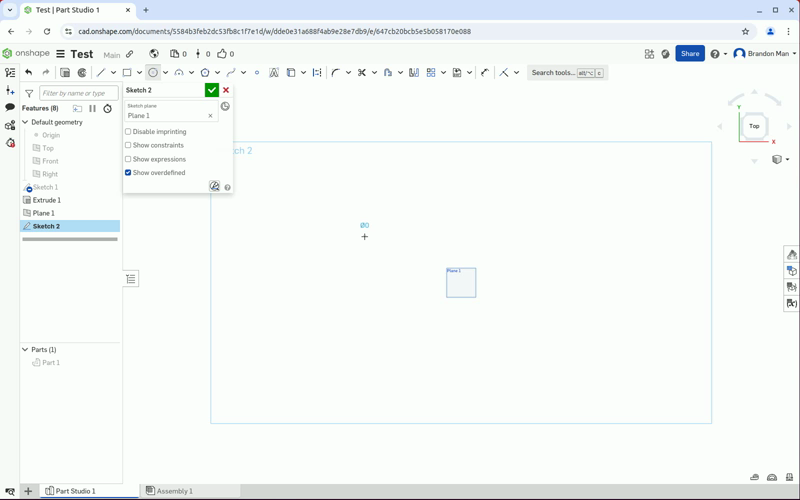
mouse_move(370, 236)
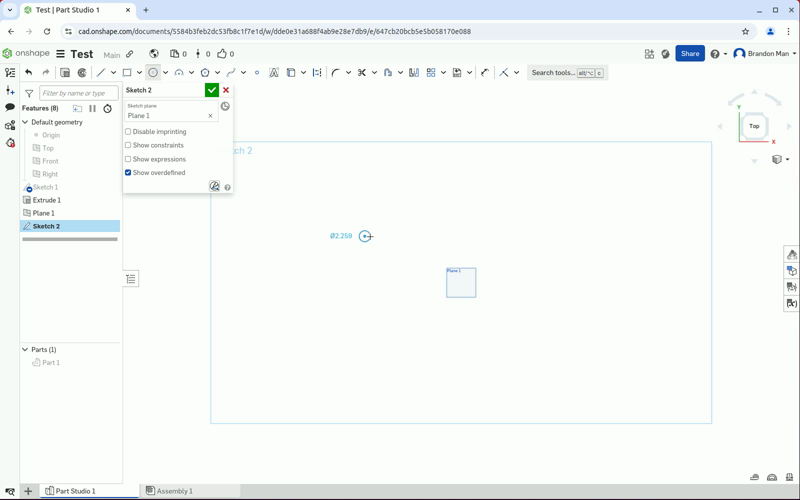
click(370, 236)
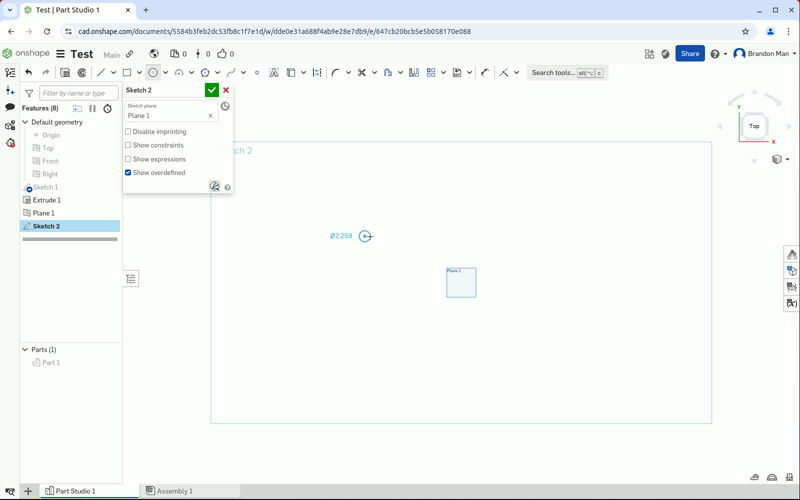
key(esc)
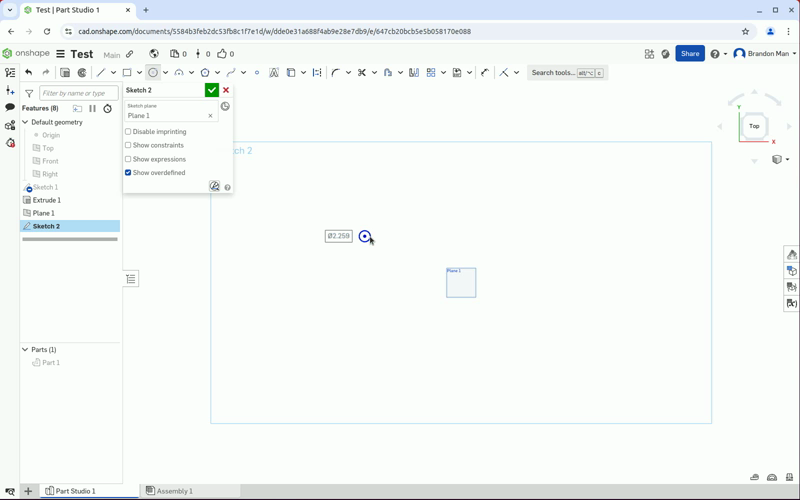
mouse_move(366, 232)
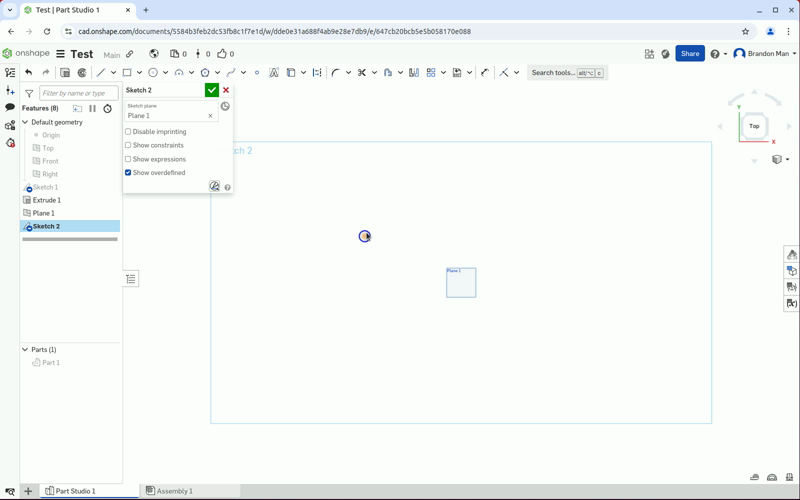
scroll(6)
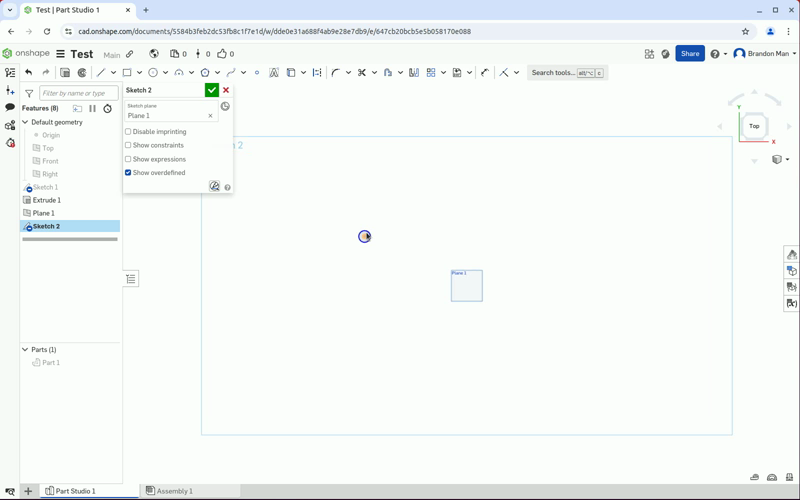
scroll(6)
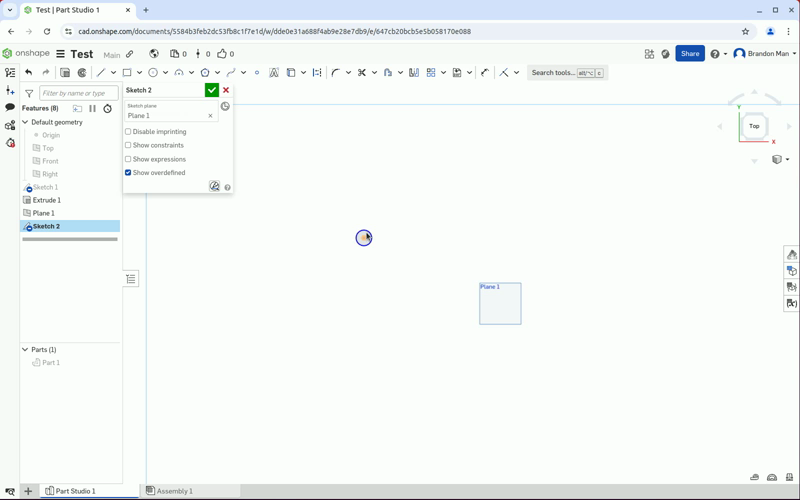
scroll(6)
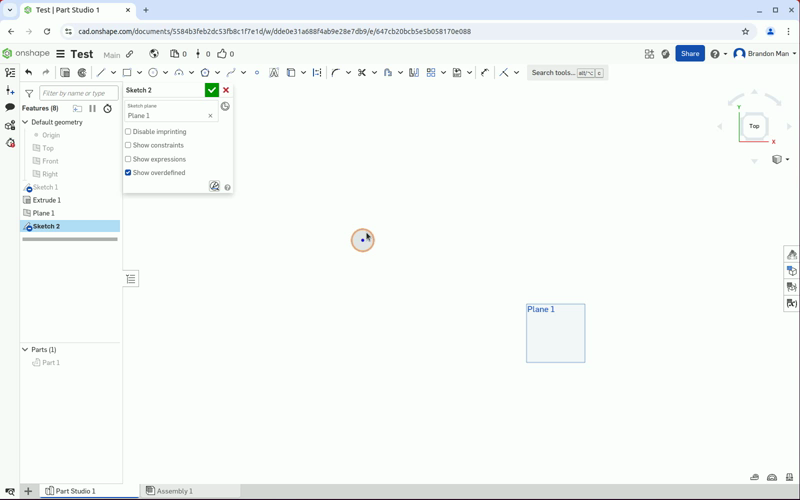
scroll(6)
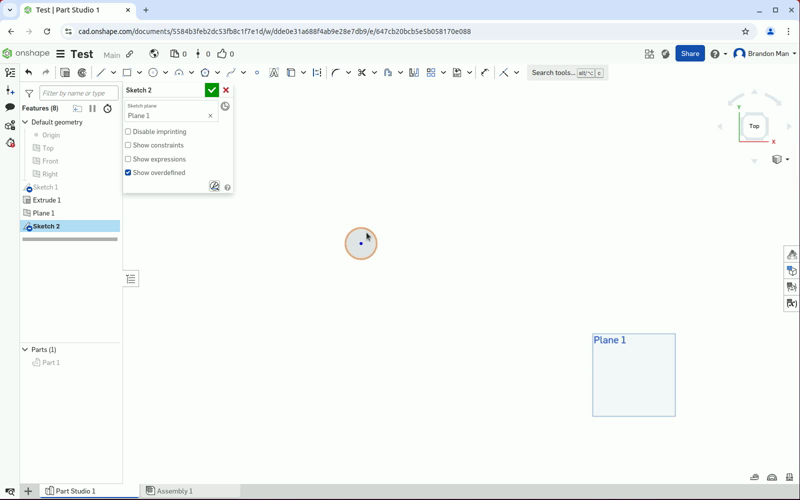
scroll(6)
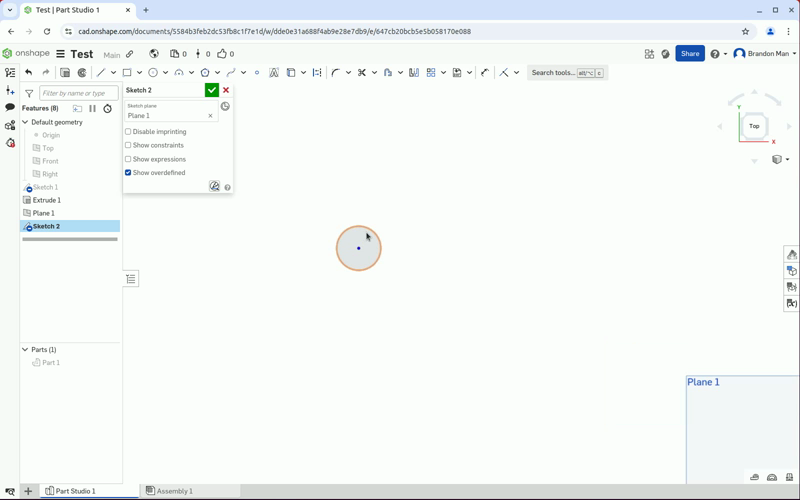
scroll(6)
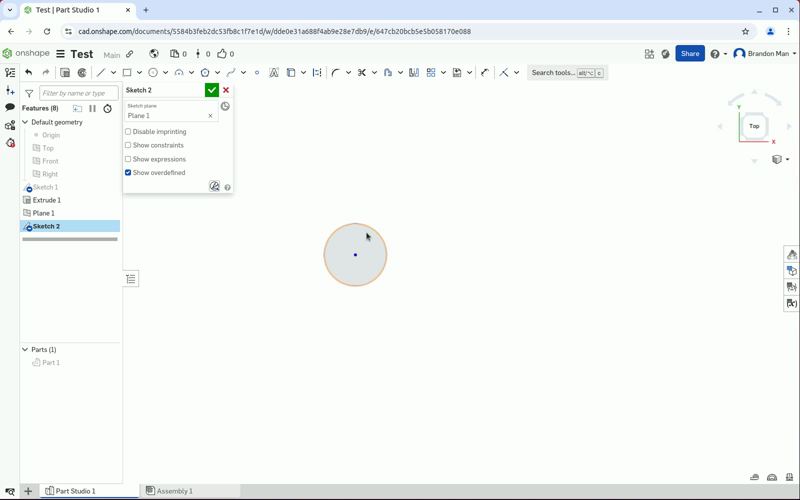
scroll(6)
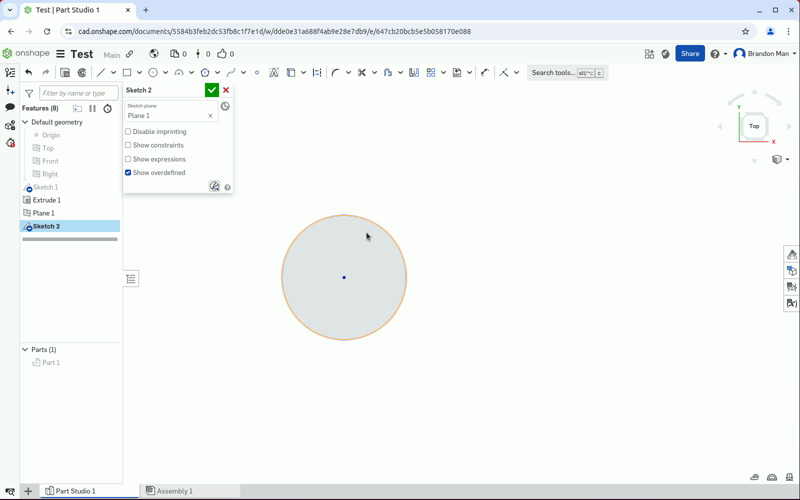
click(366, 232)
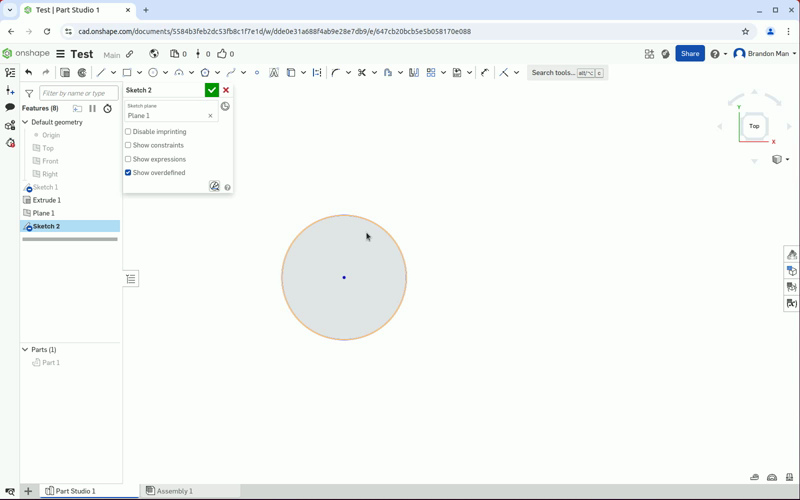
scroll(-6)
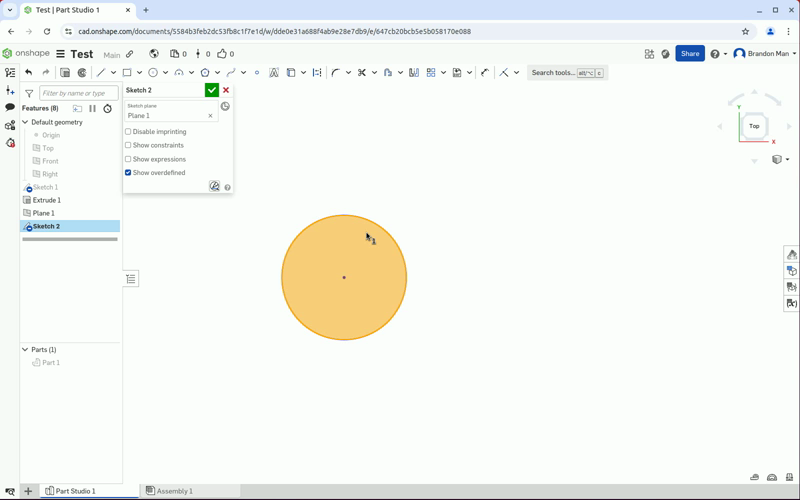
scroll(-6)
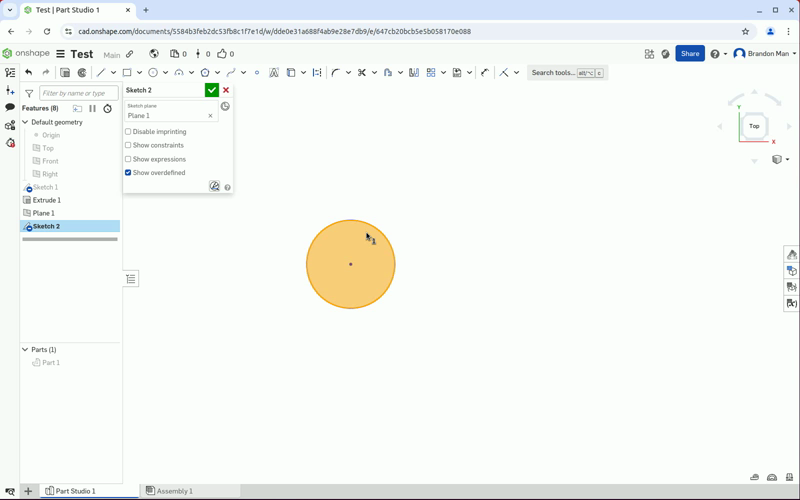
scroll(-6)
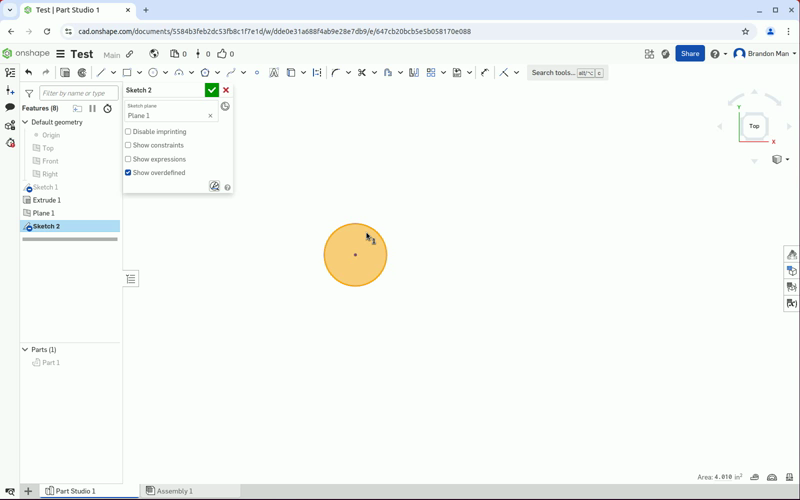
scroll(-6)
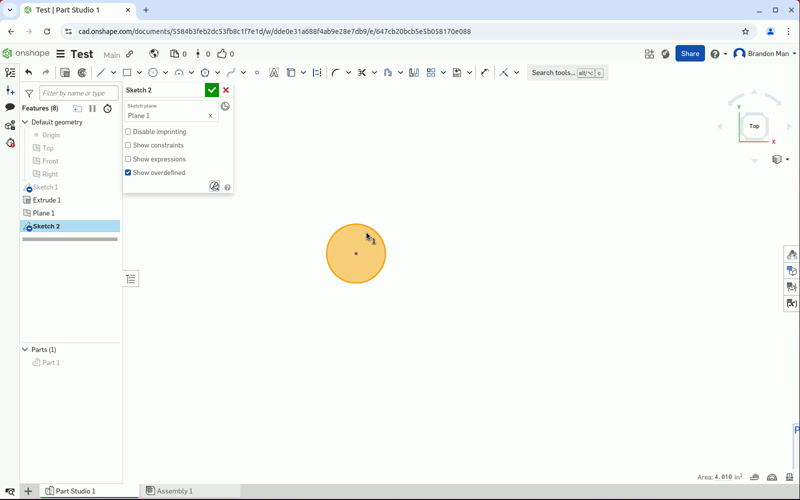
scroll(-6)
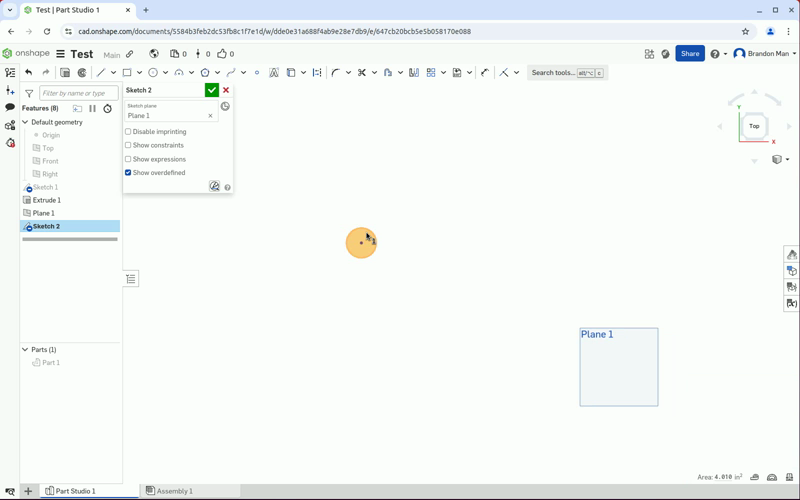
scroll(-6)
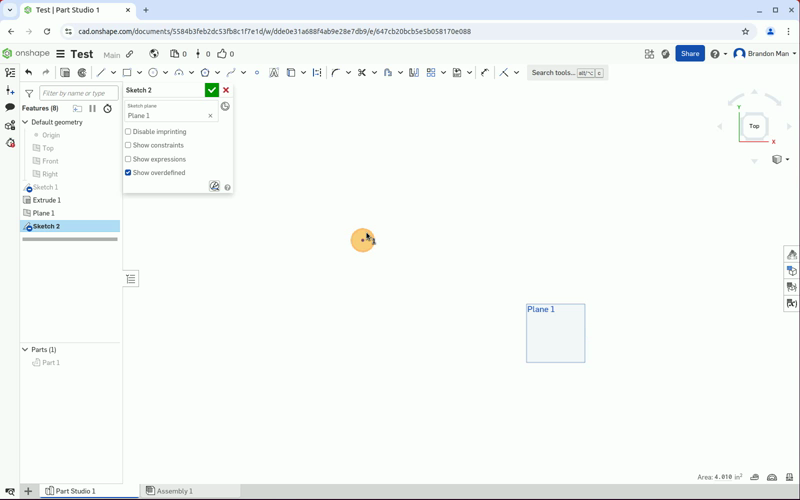
scroll(-6)
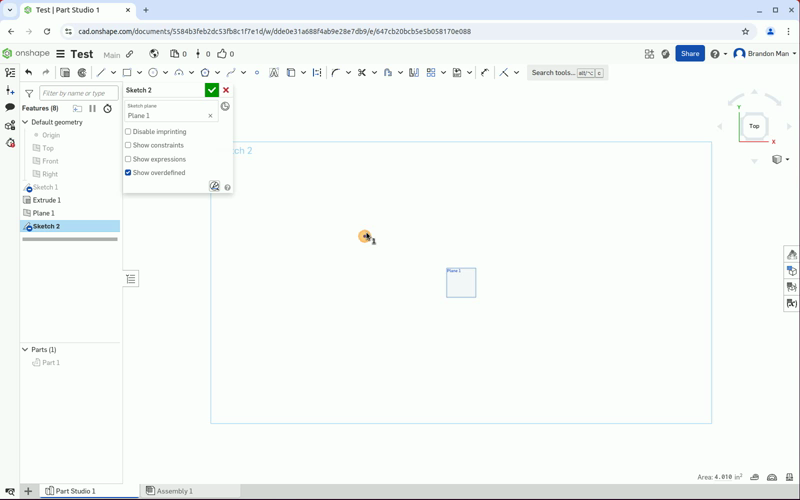
mouse_move(73, 352)
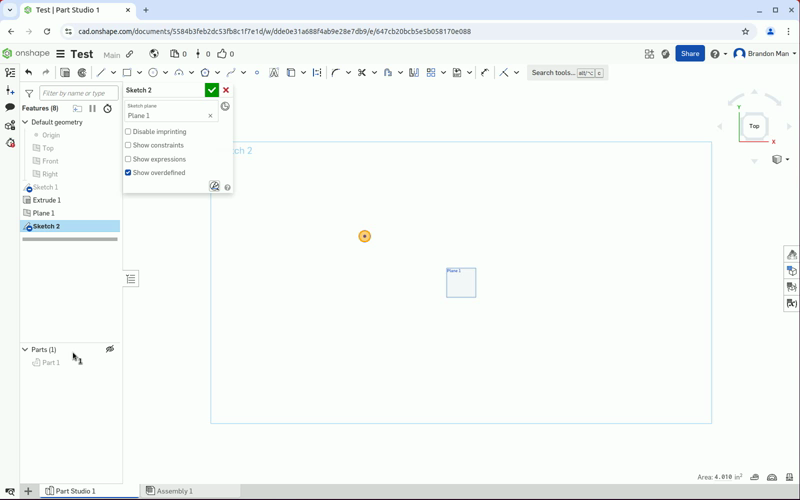
key(shift+y)
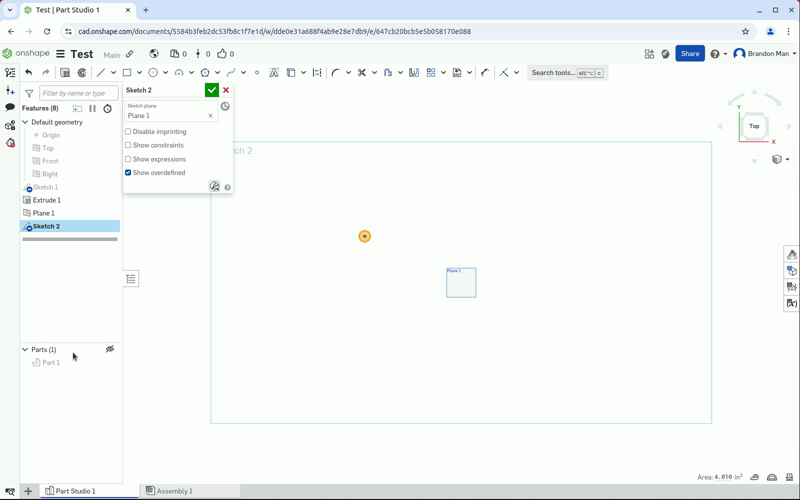
key(shift+e)
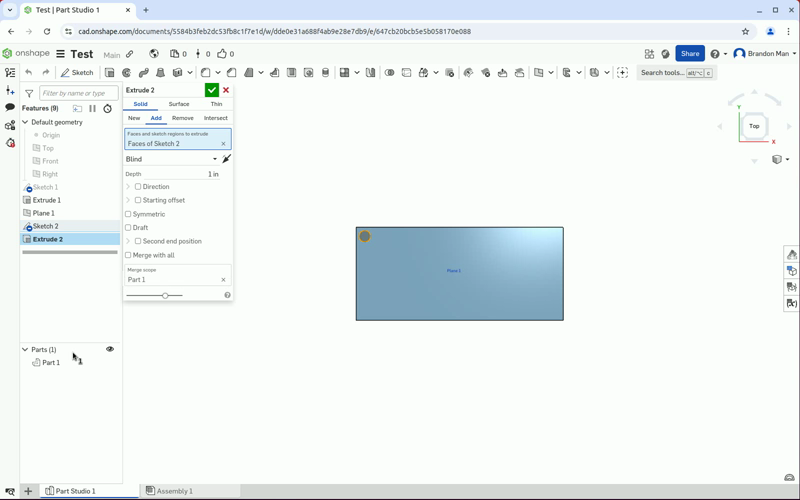
mouse_move(143, 106)
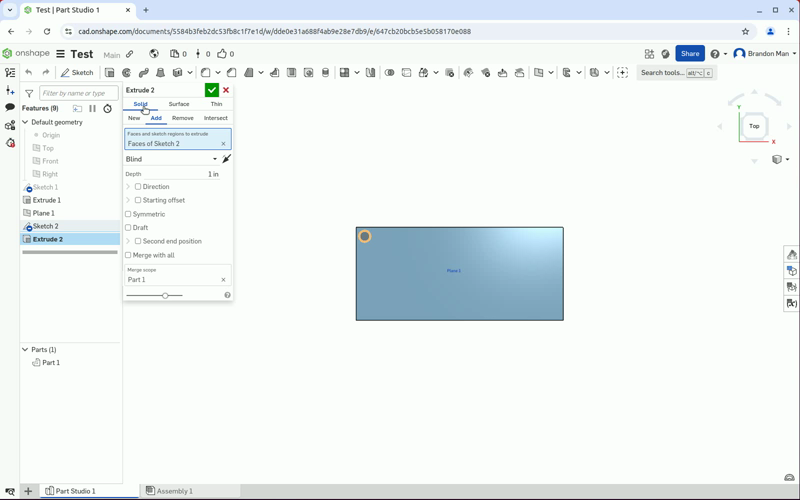
click(143, 106)
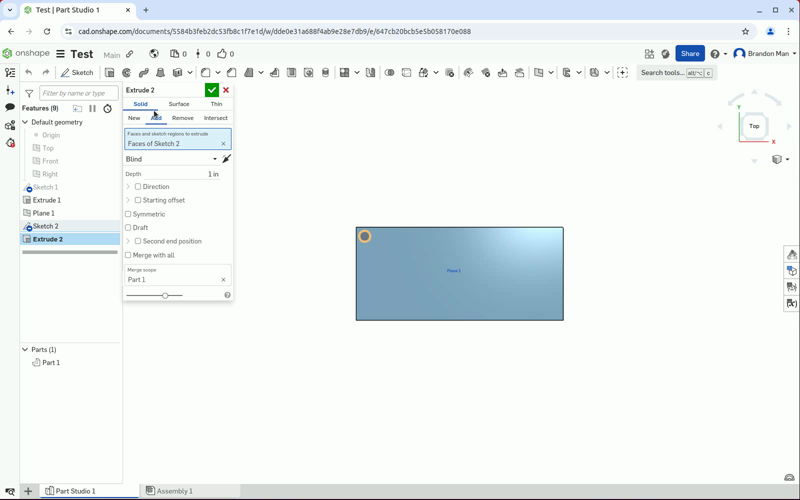
mouse_move(186, 120)
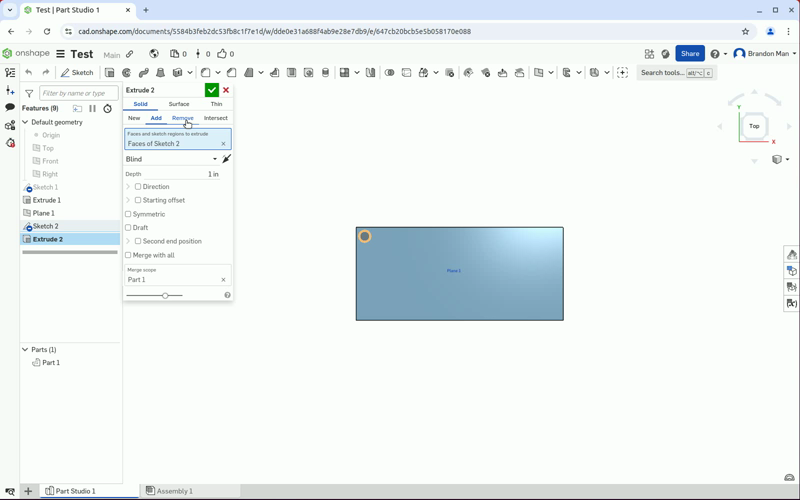
click(186, 120)
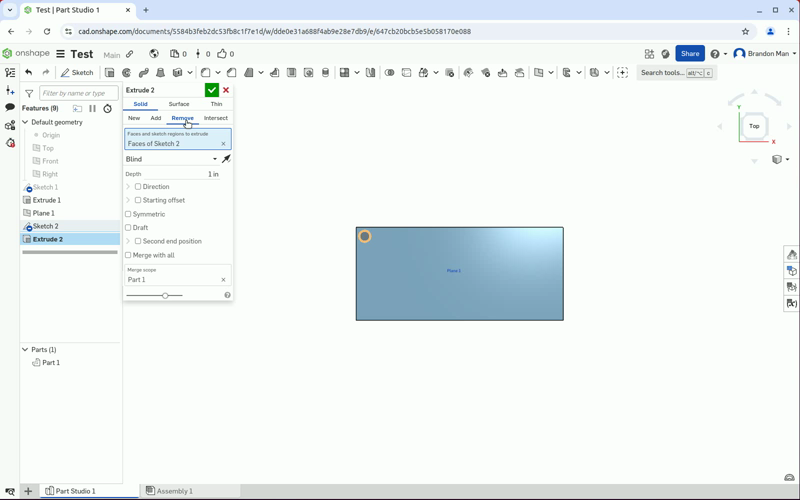
key(tab, 4)
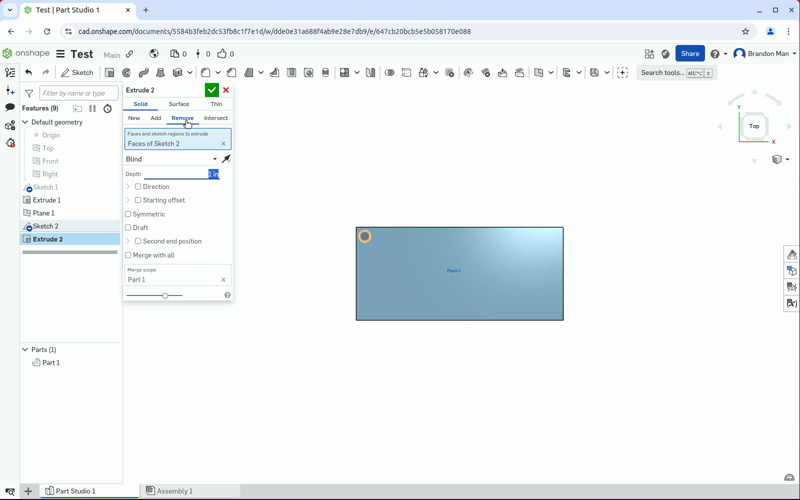
text(9.628)
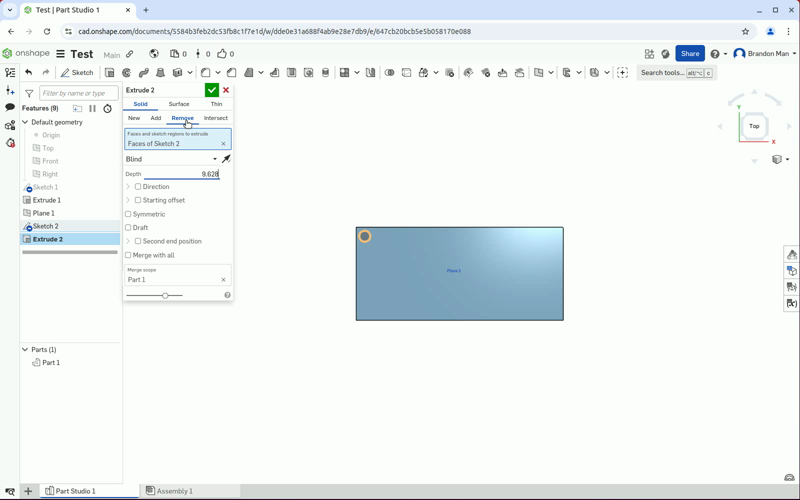
key(tab, 6)
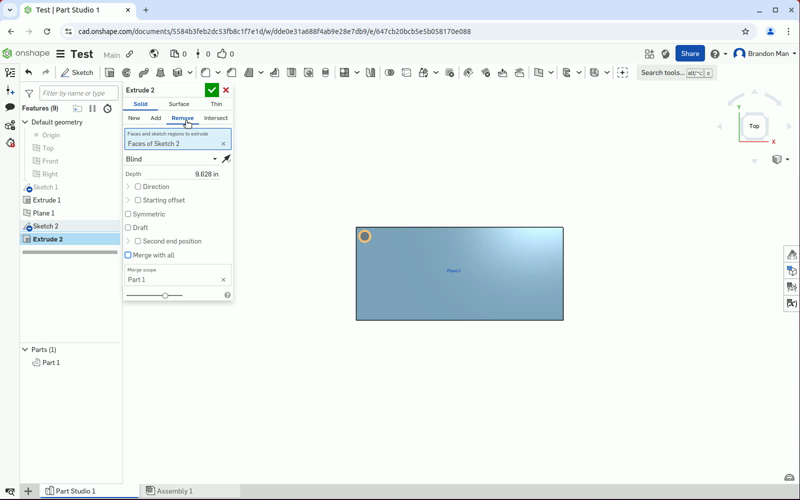
key(space)
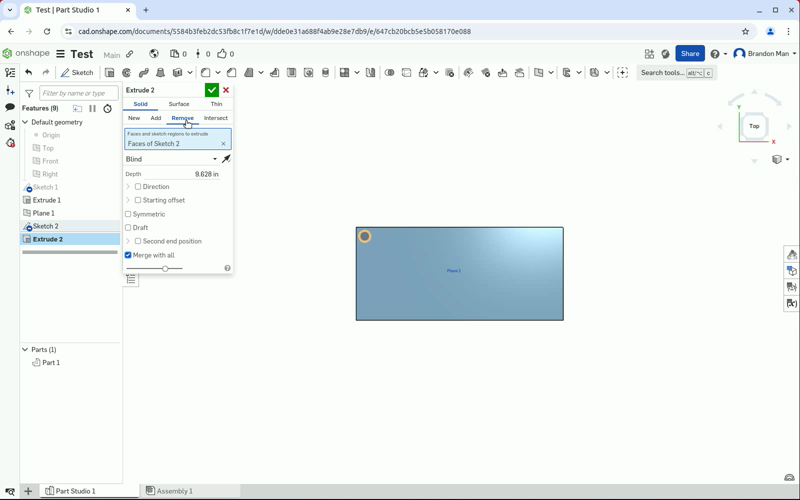
key(enter)
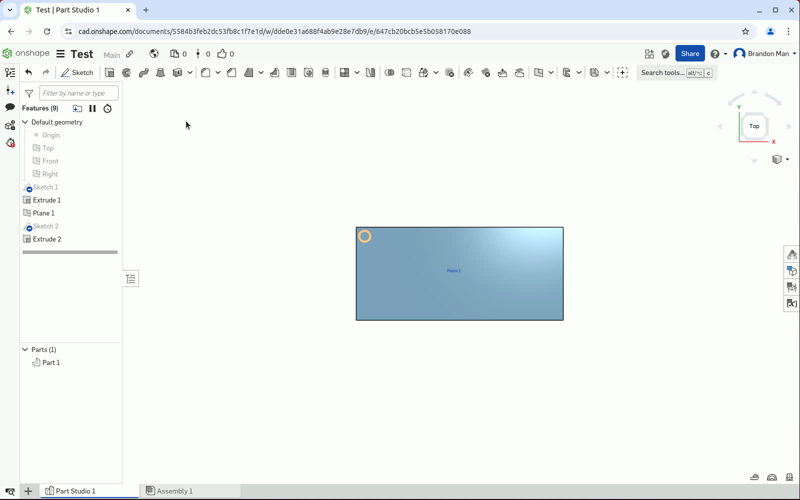
key(shift+h)
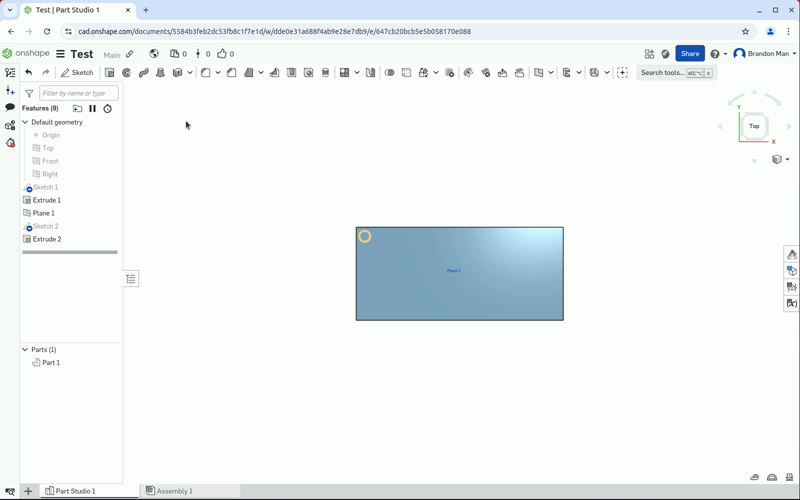
key(shift+h)
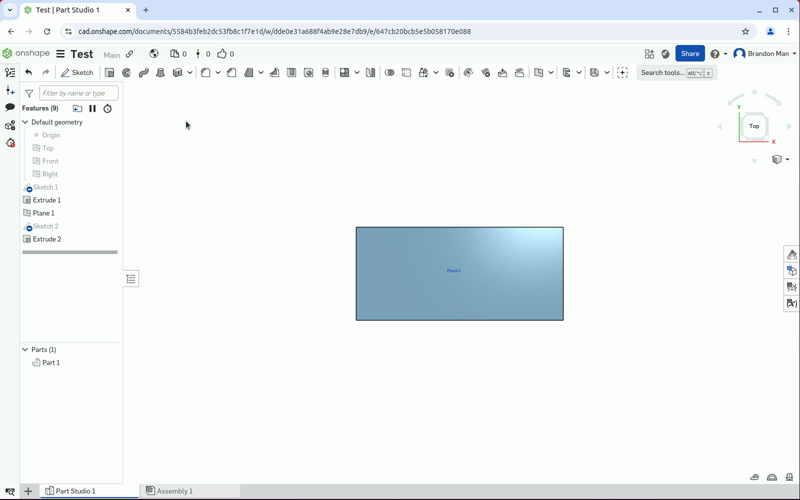
mouse_move(73, 189)
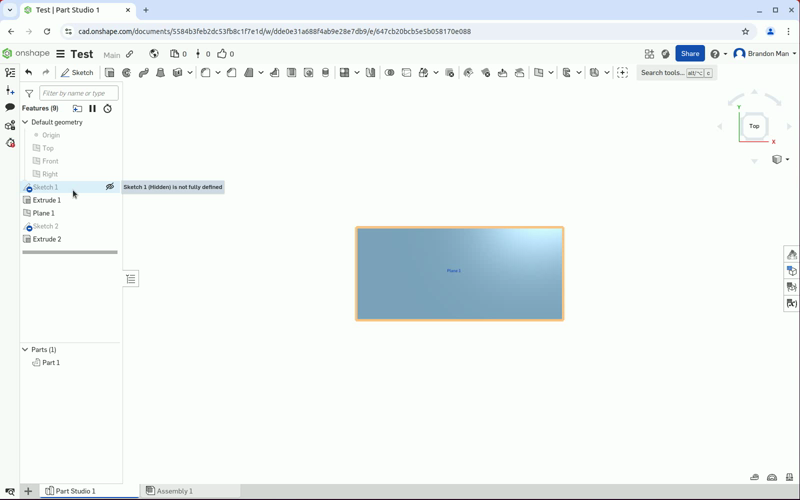
click(73, 189)
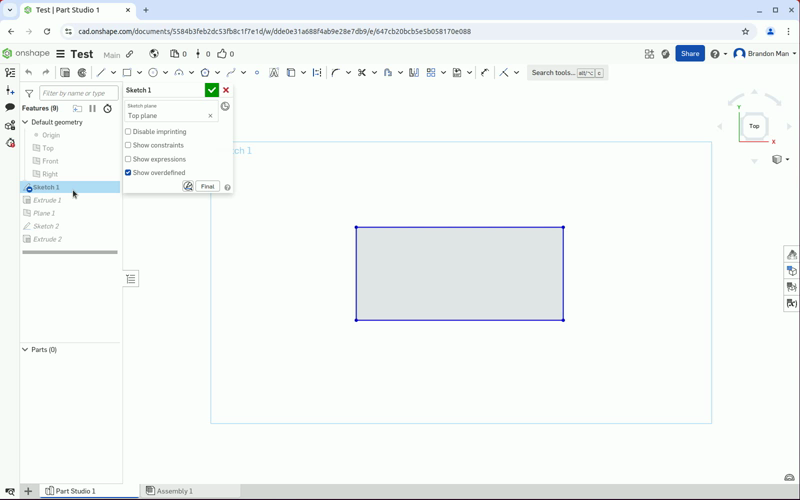
mouse_move(229, 92)
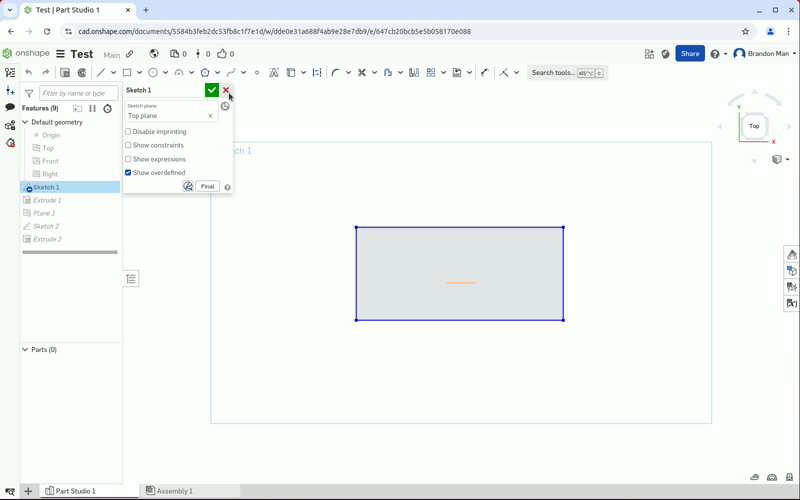
click(229, 92)
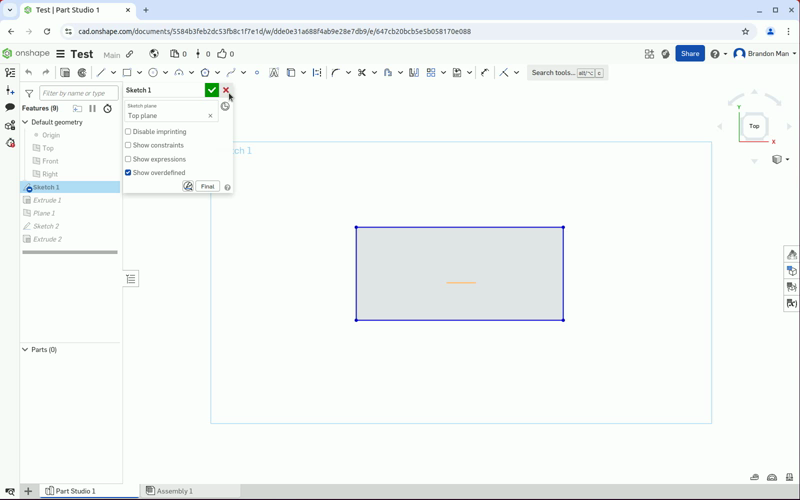
key(shift+s)
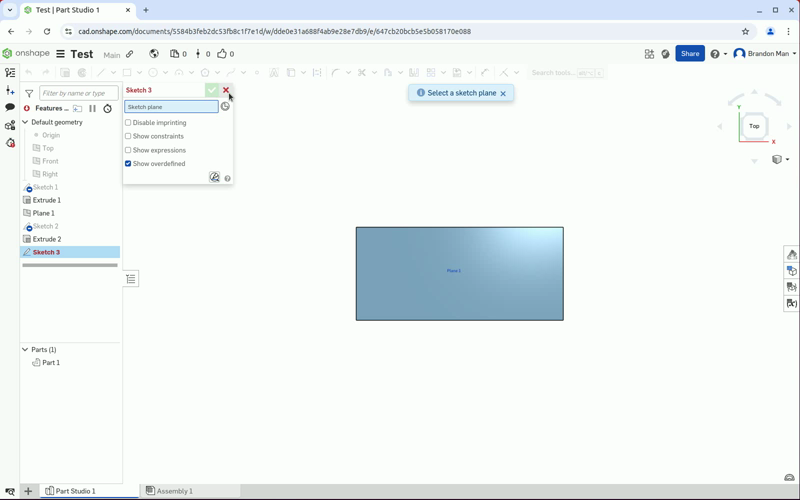
mouse_move(73, 215)
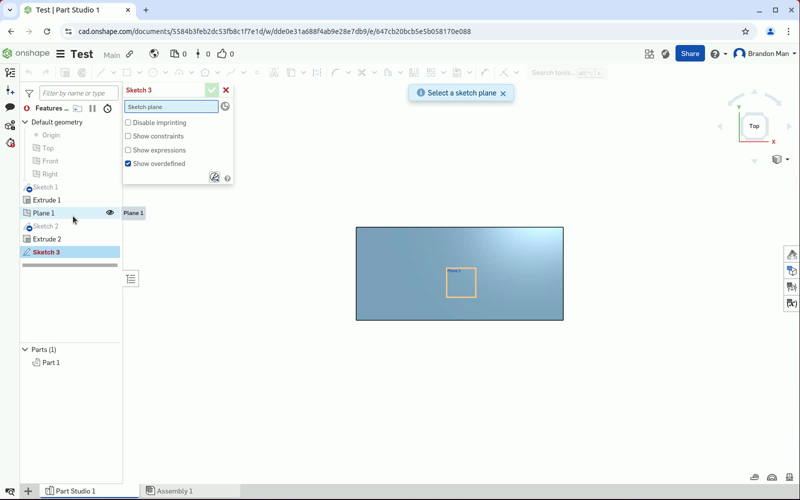
click(73, 215)
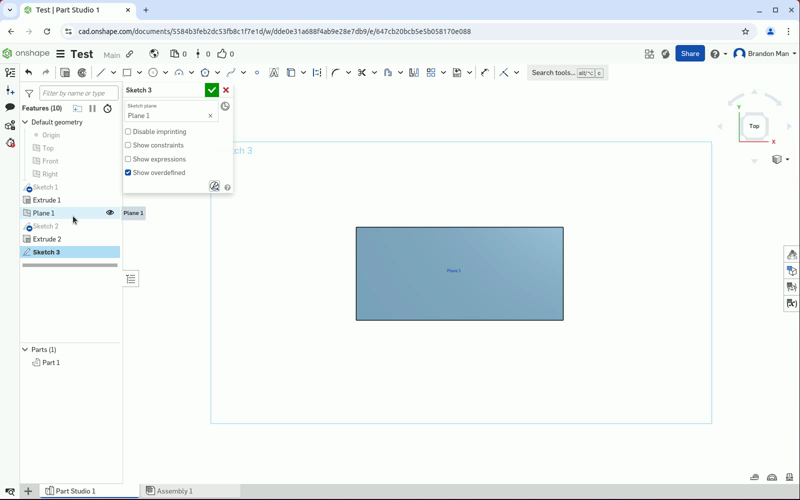
mouse_move(73, 352)
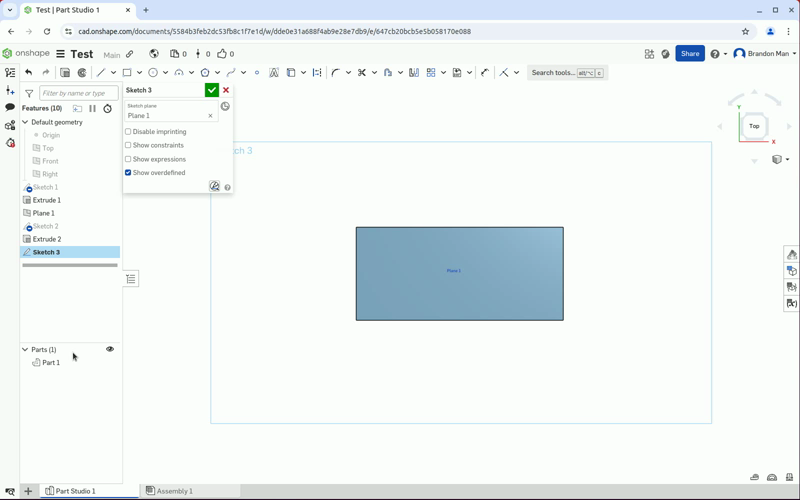
key(y)
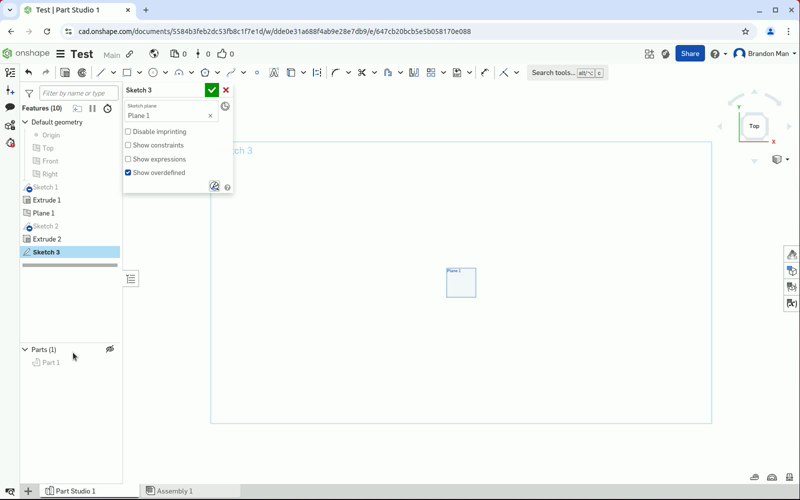
key(l)
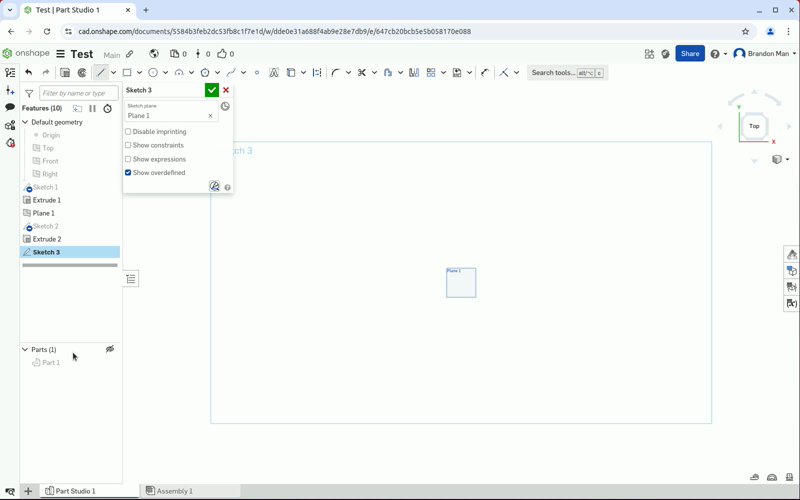
key_down(shift)
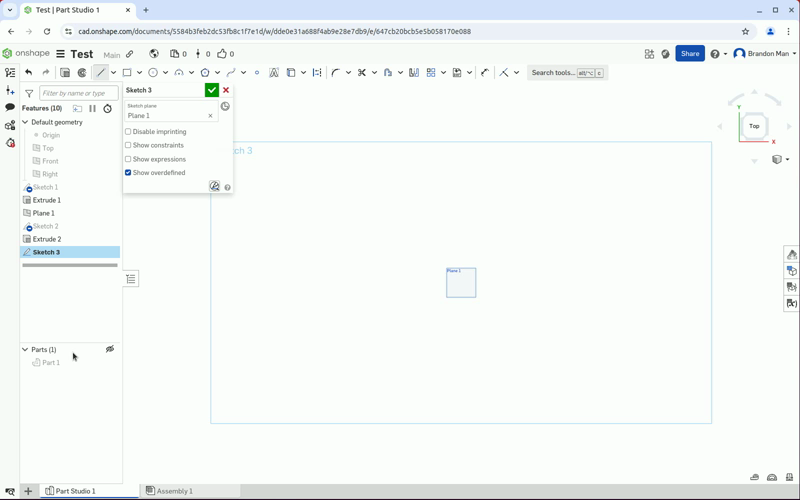
mouse_move(372, 316)
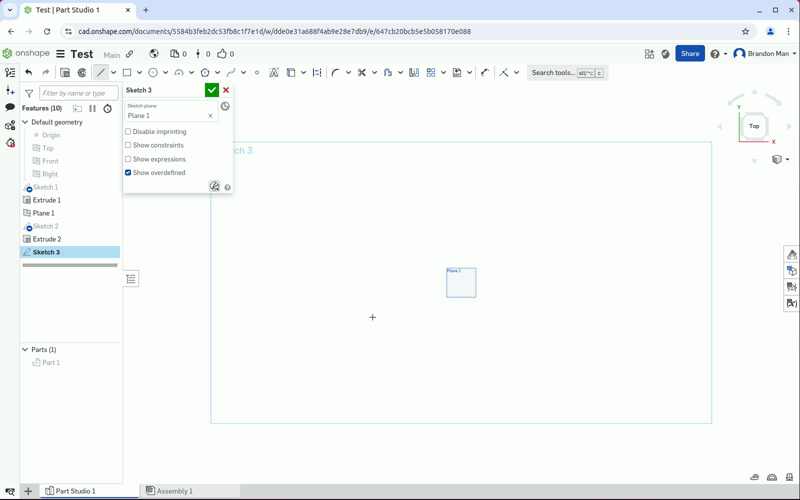
click(372, 316)
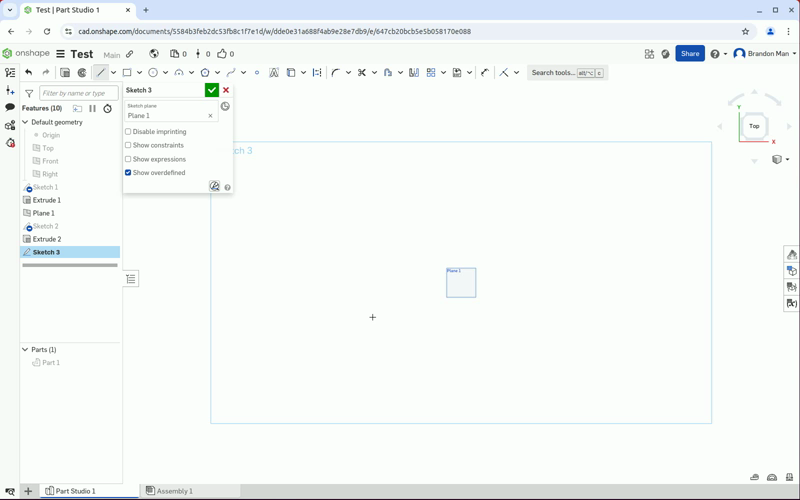
key_up(shift)
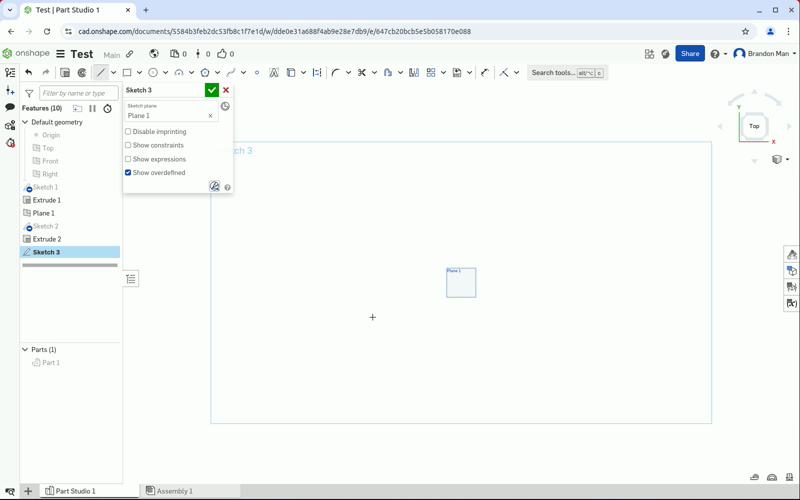
key_down(shift)
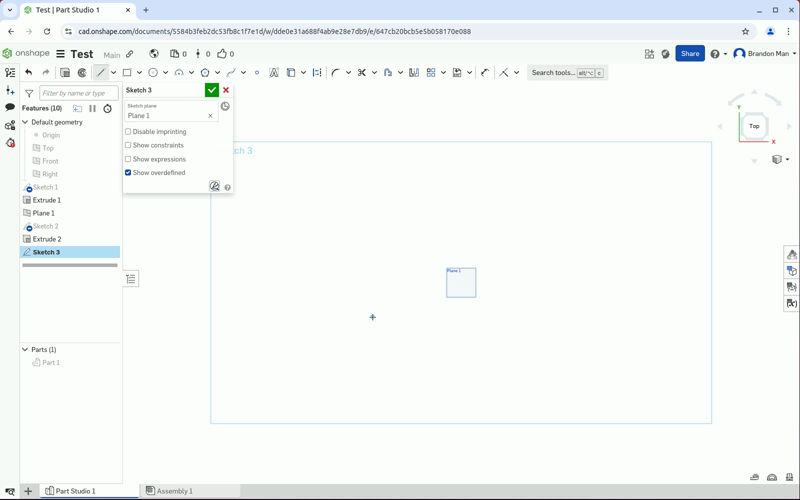
mouse_move(558, 316)
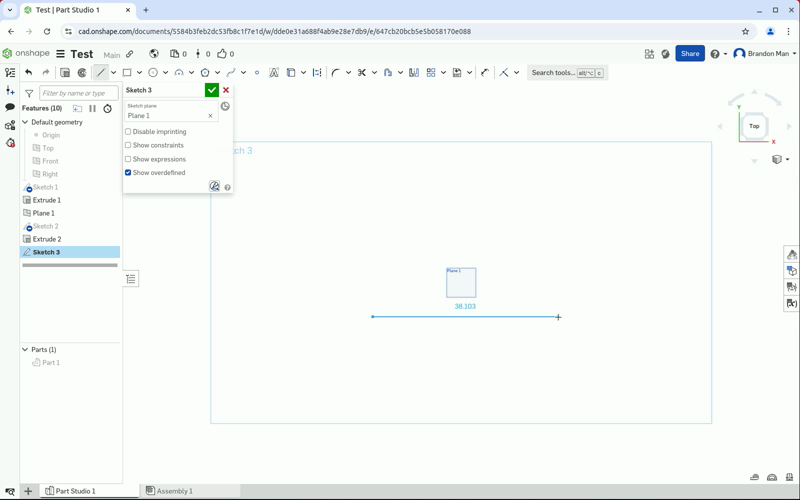
click(558, 316)
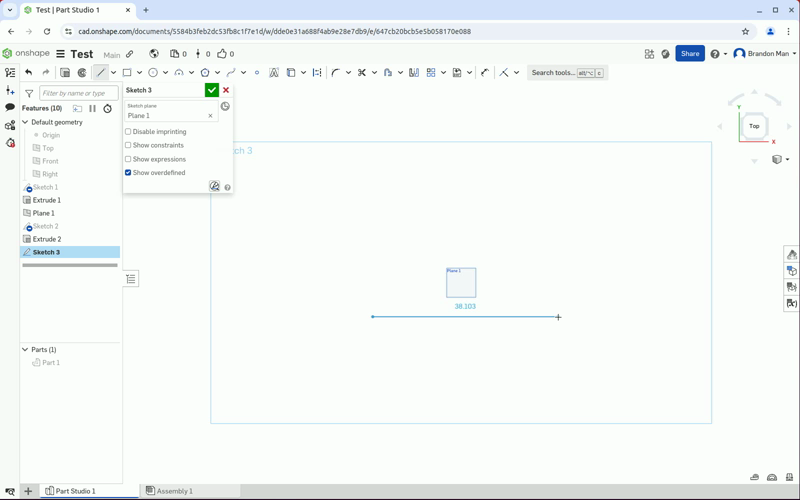
key_up(shift)
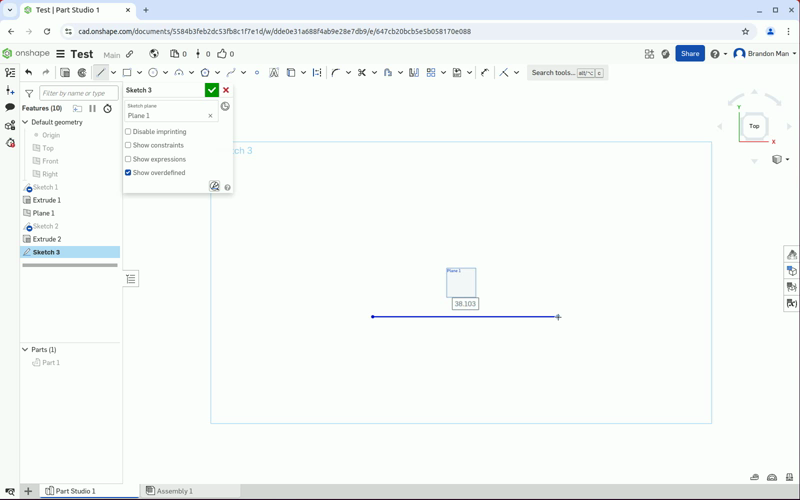
key_down(shift)
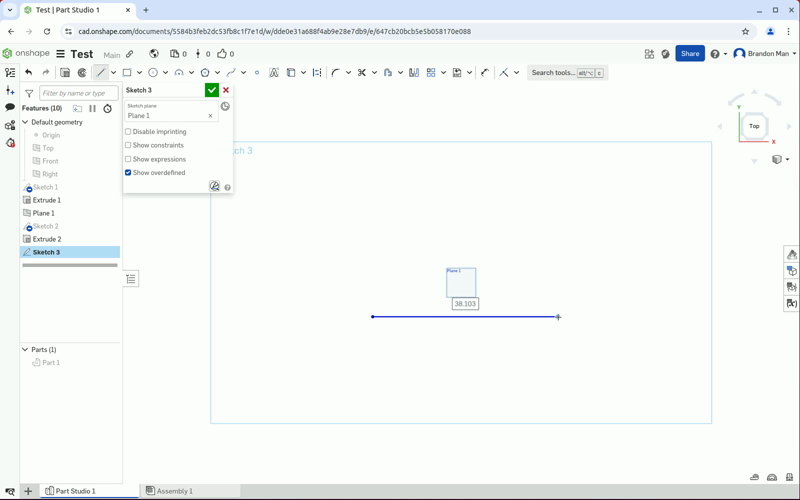
mouse_move(558, 233)
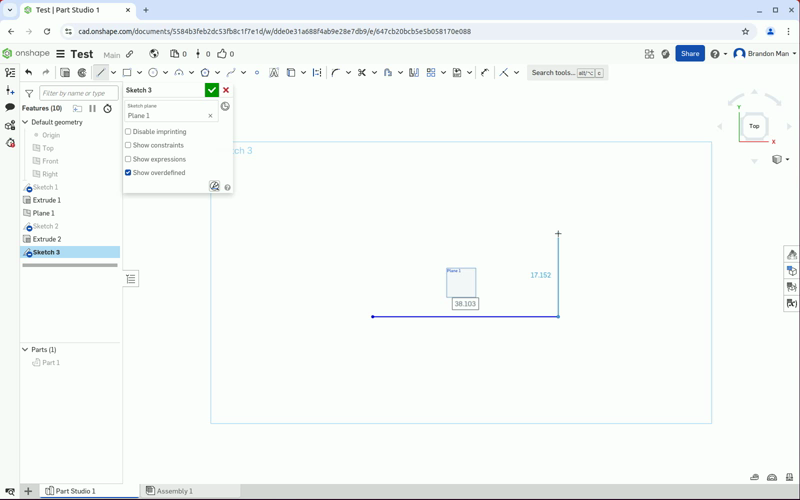
click(558, 233)
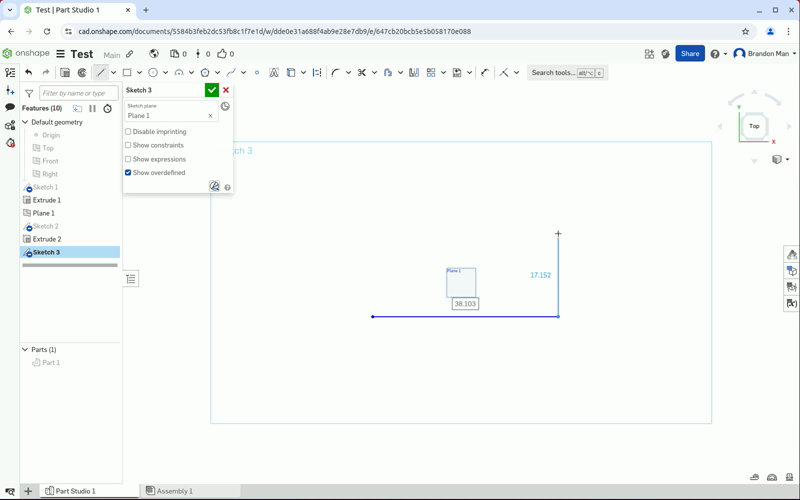
key_up(shift)
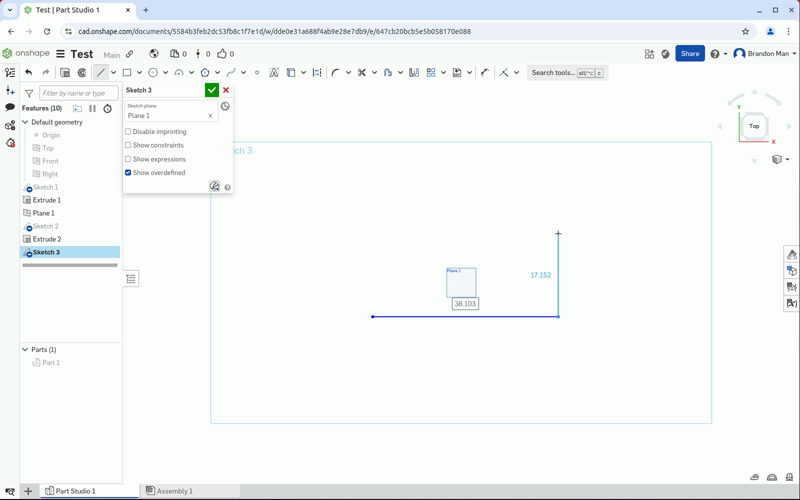
key_down(shift)
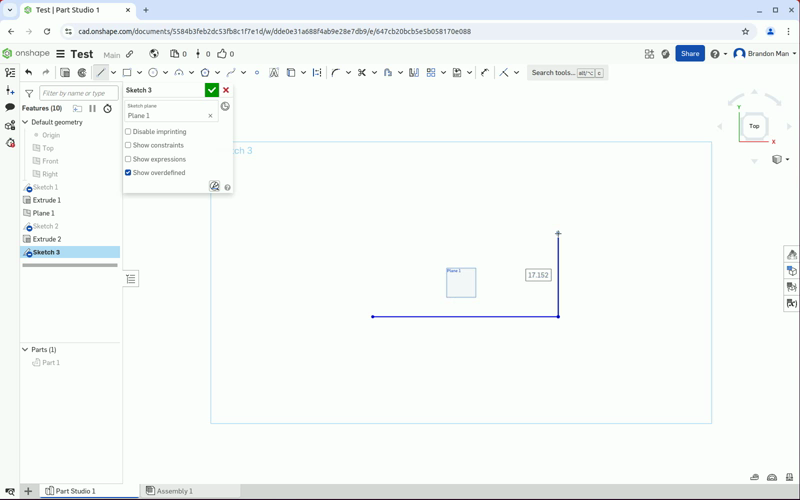
mouse_move(372, 233)
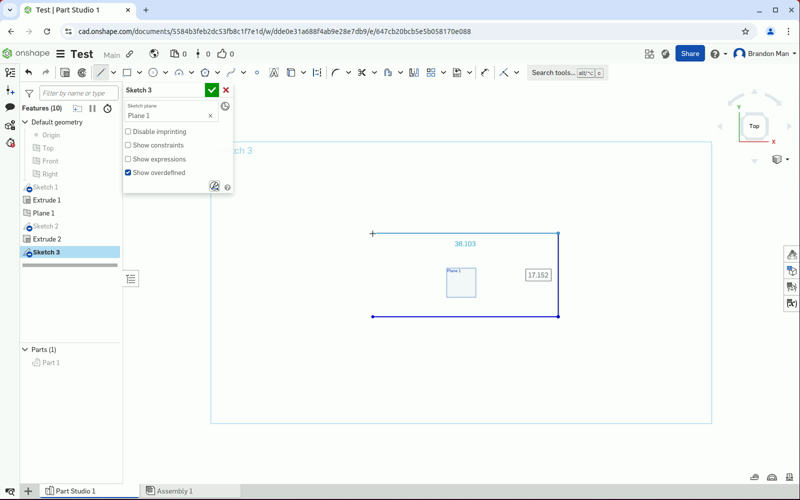
click(372, 233)
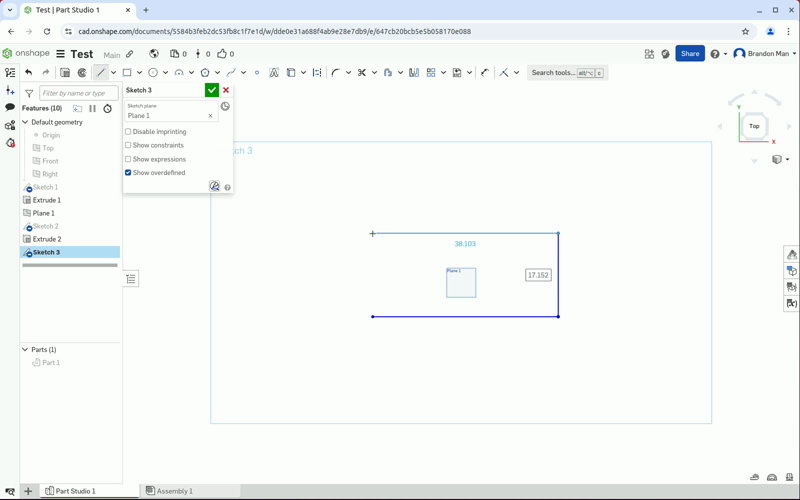
key_up(shift)
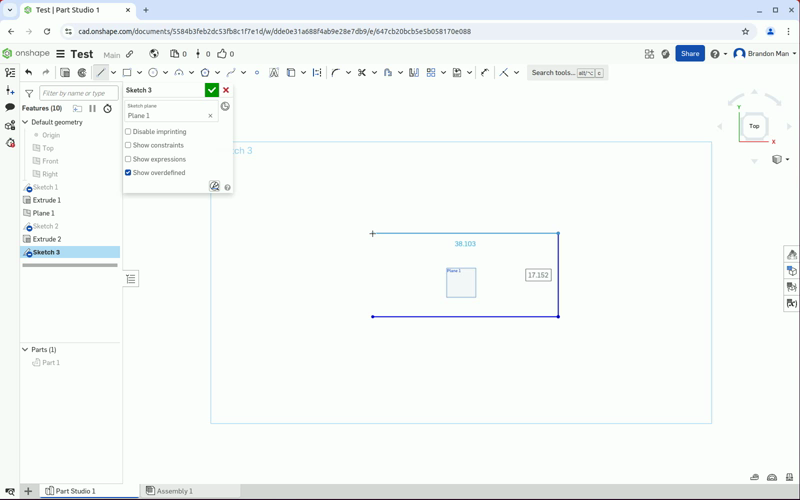
key_down(shift)
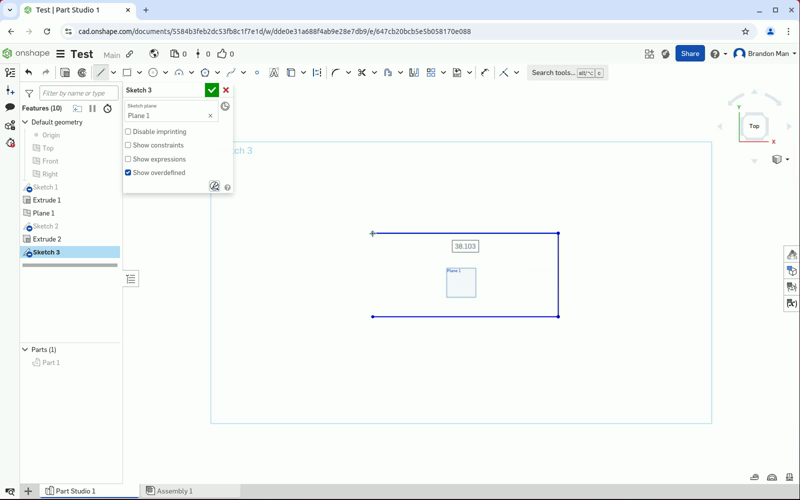
mouse_move(372, 316)
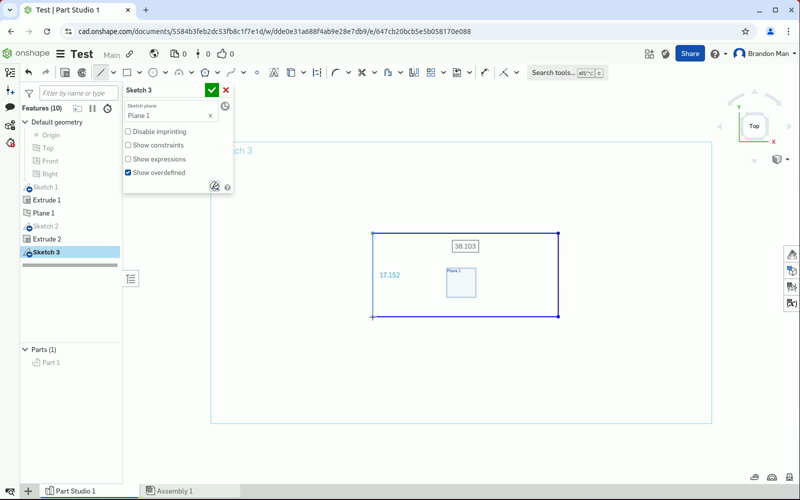
key_up(shift)
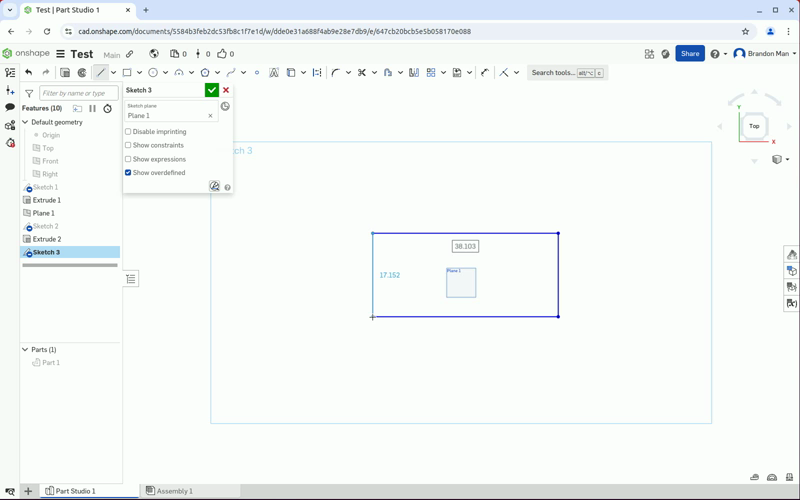
click(372, 316)
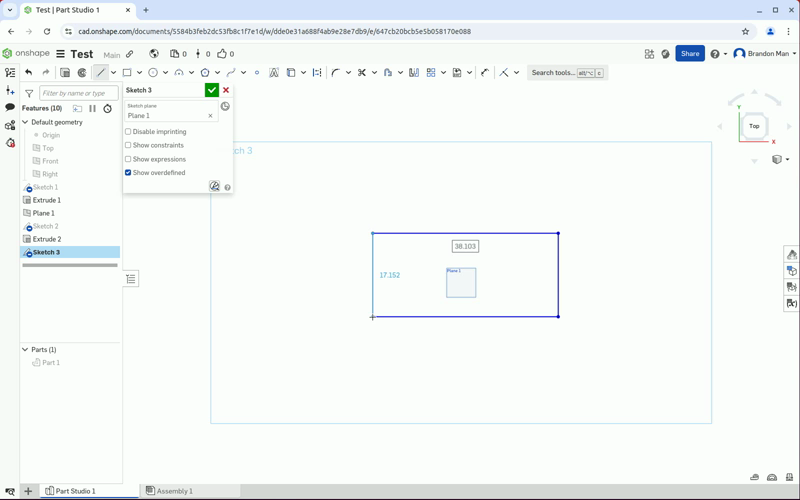
key(esc)
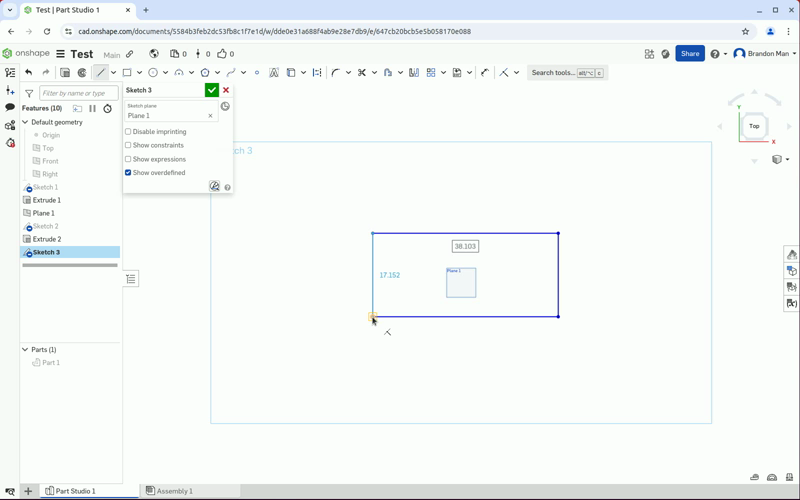
mouse_move(448, 285)
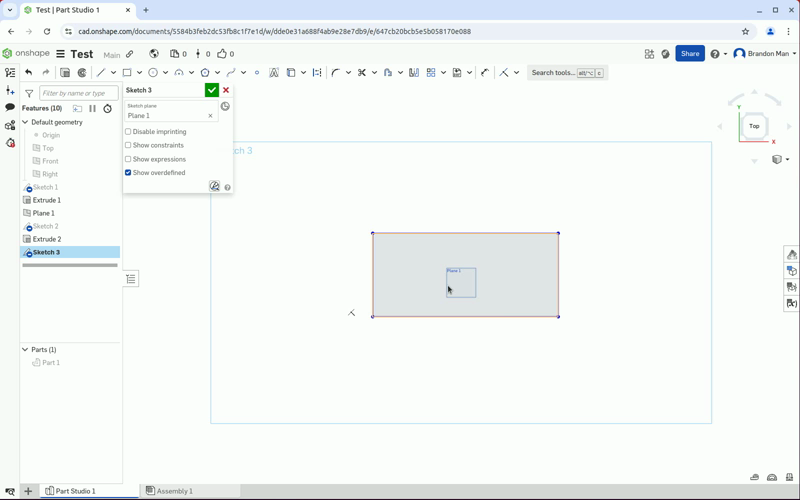
click(448, 285)
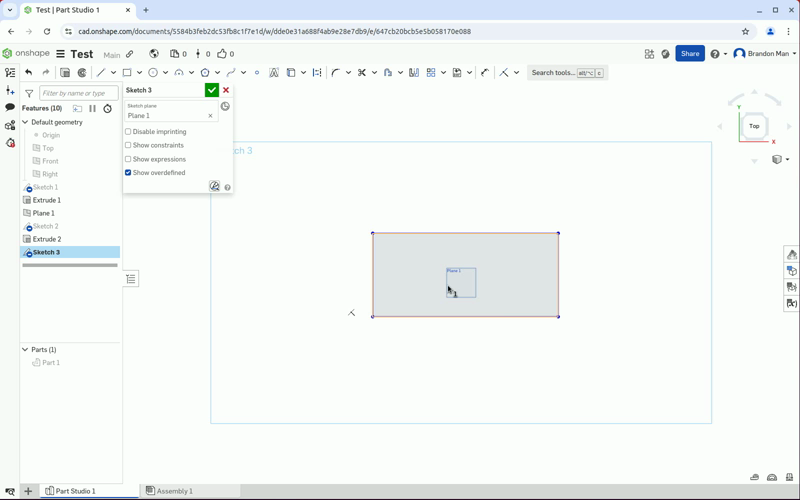
mouse_move(73, 352)
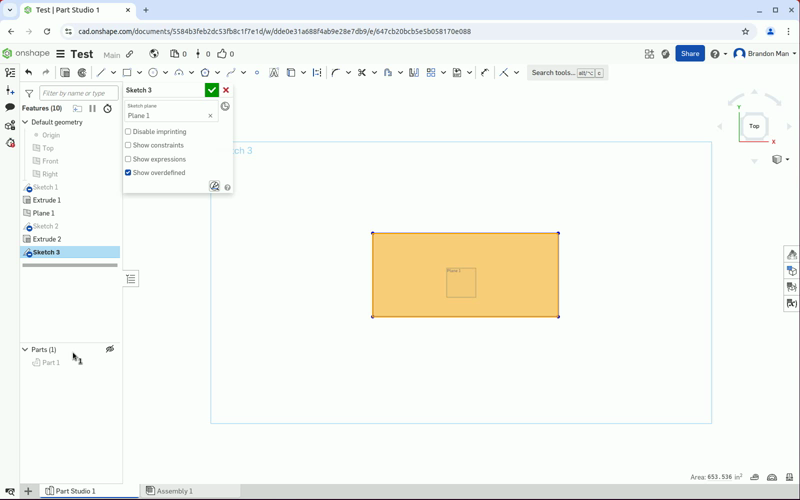
key(shift+y)
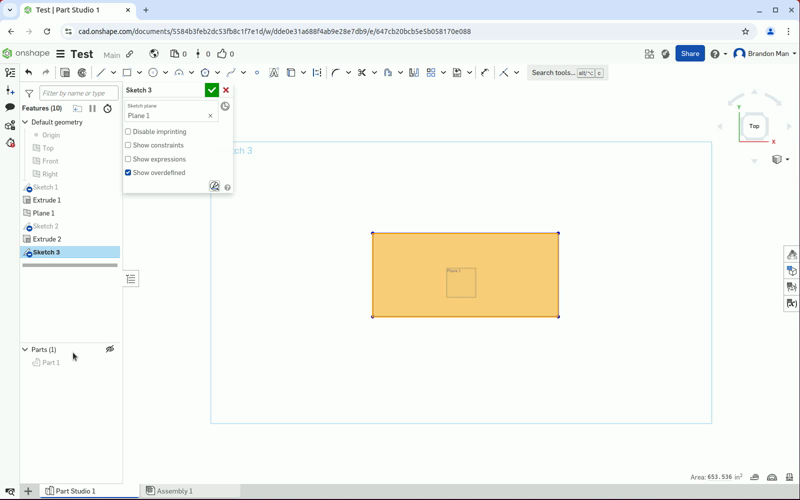
key(shift+e)
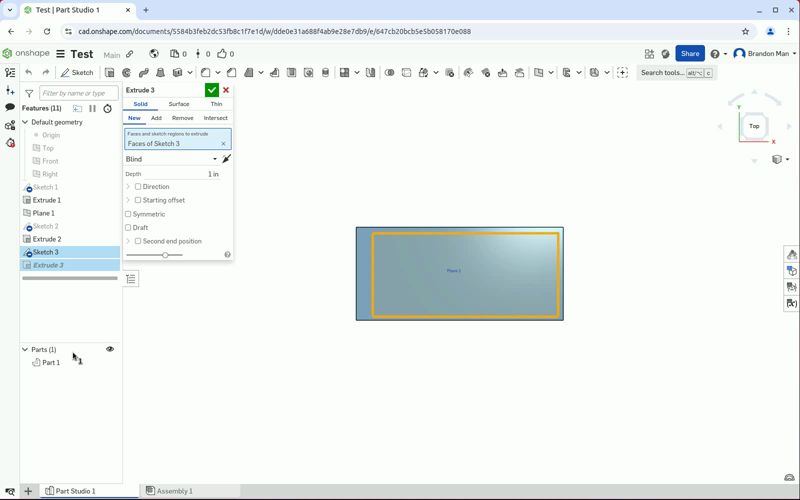
mouse_move(143, 106)
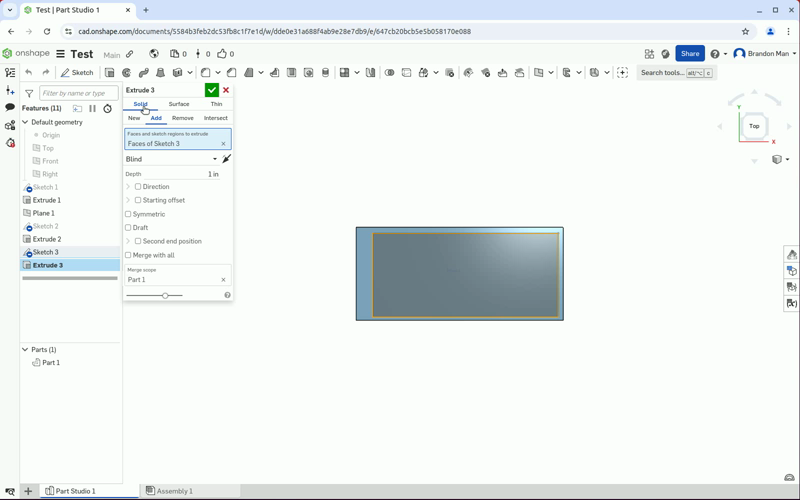
click(143, 106)
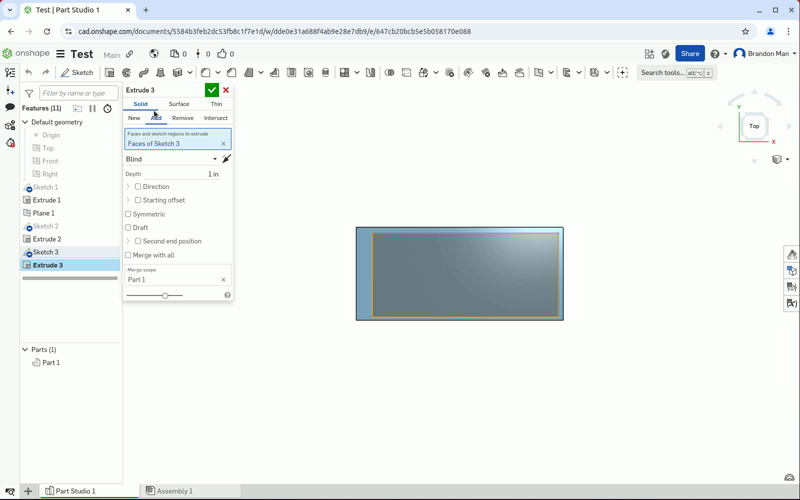
mouse_move(186, 120)
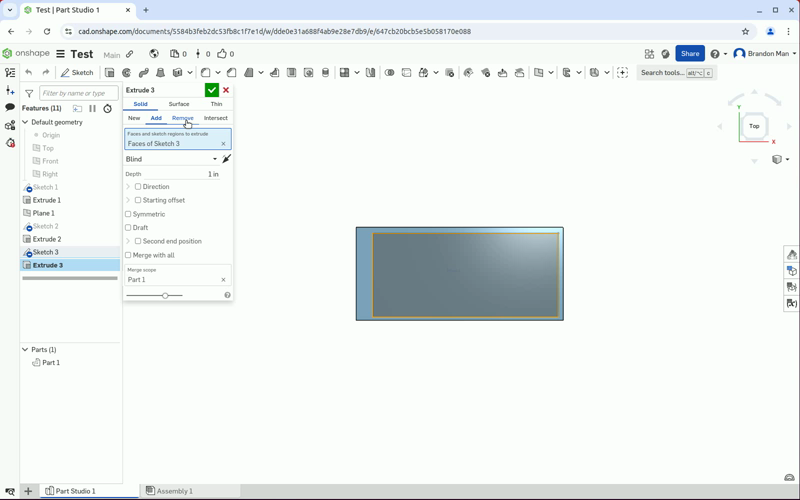
click(186, 120)
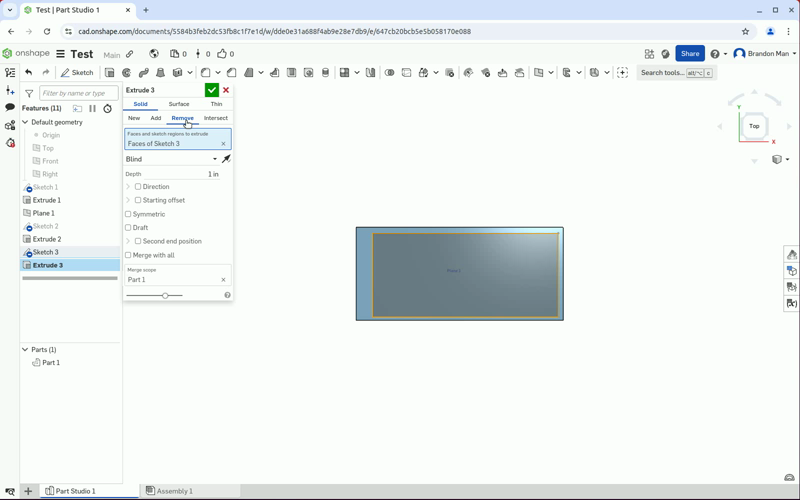
key(tab, 4)
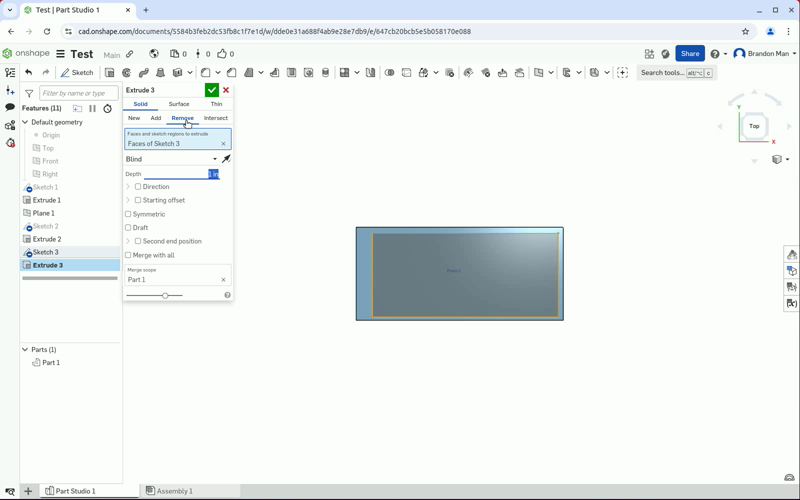
text(0.481)
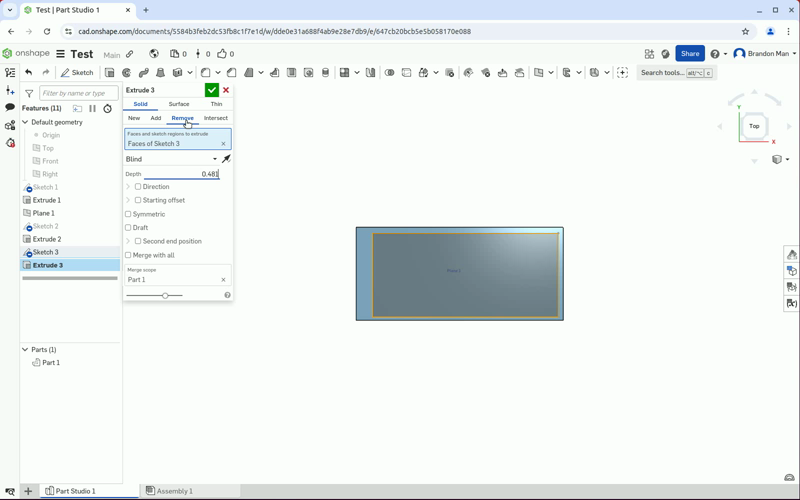
key(tab, 6)
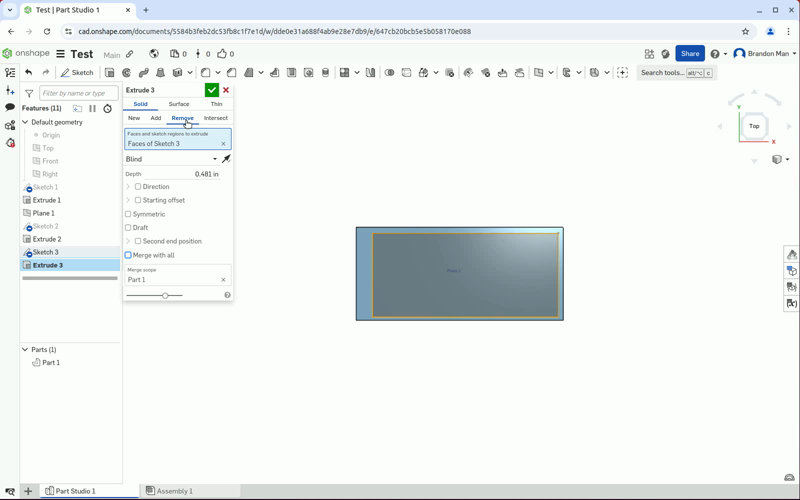
key(space)
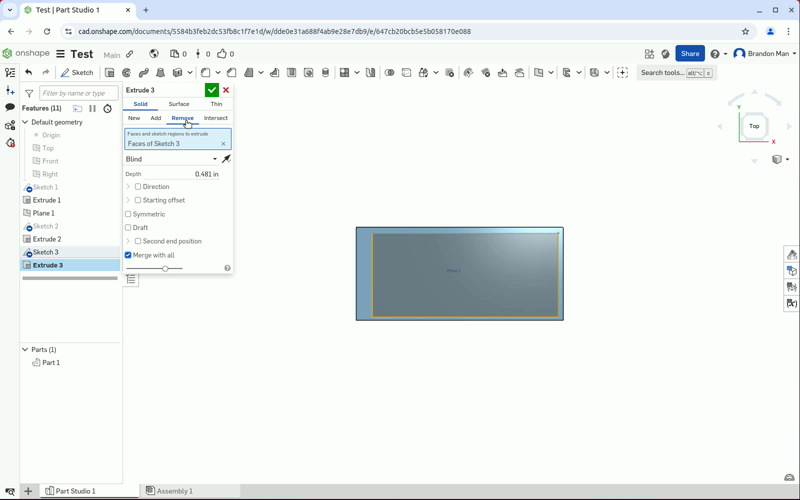
key(enter)
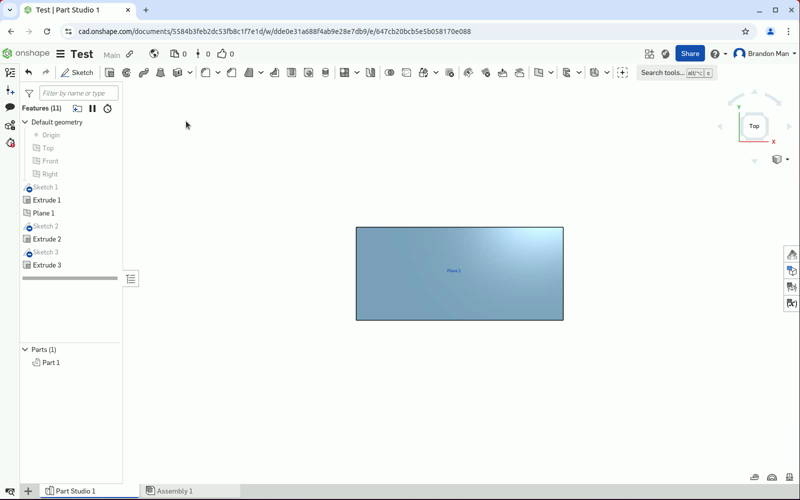
key(shift+h)
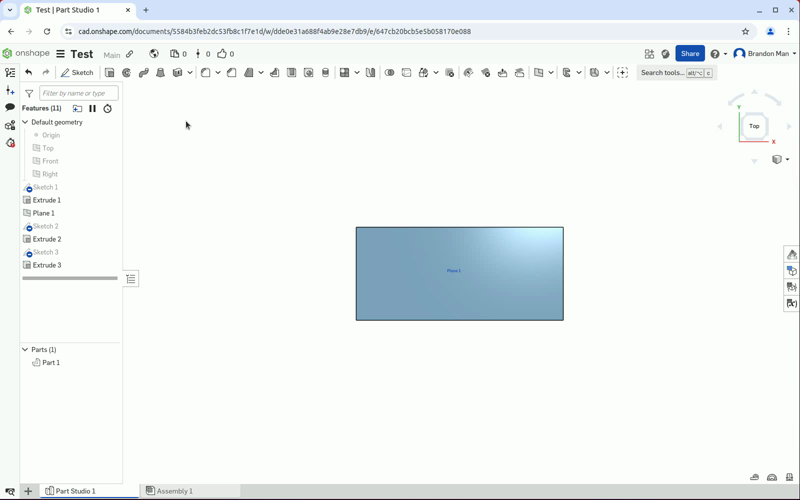
key(shift+h)
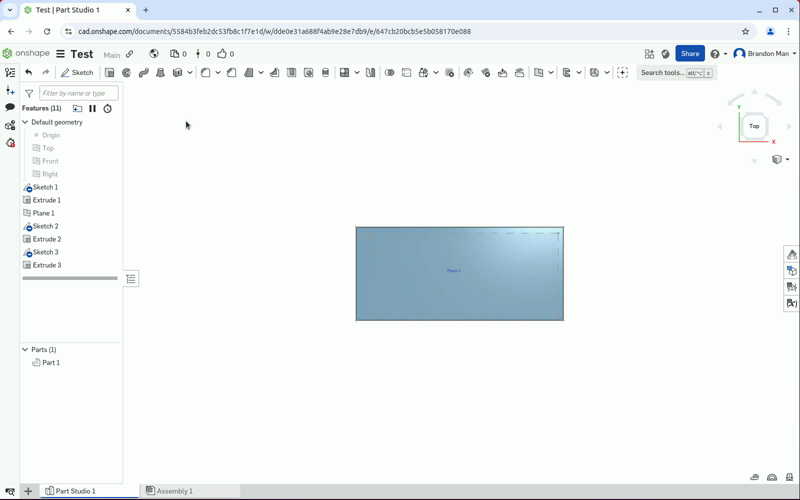
key(shift+7)
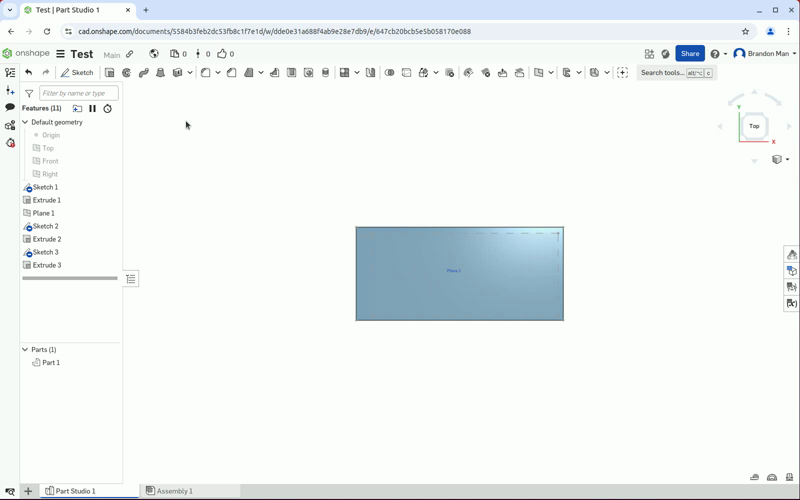
key(up, 3)
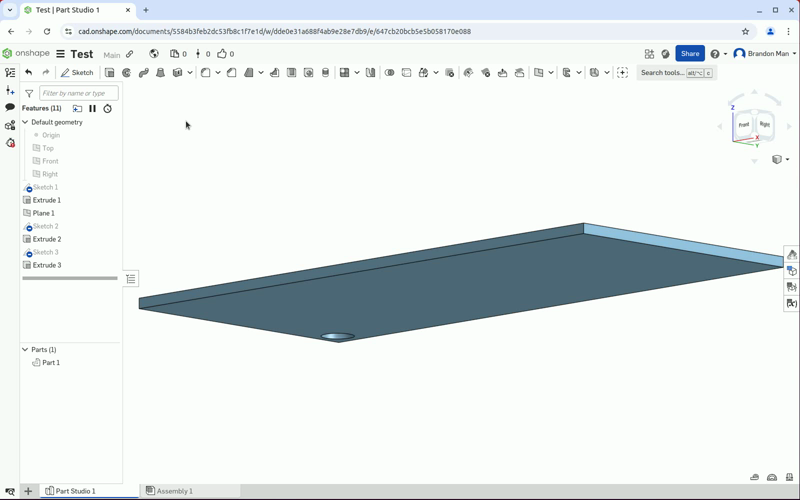
key(left, 3)
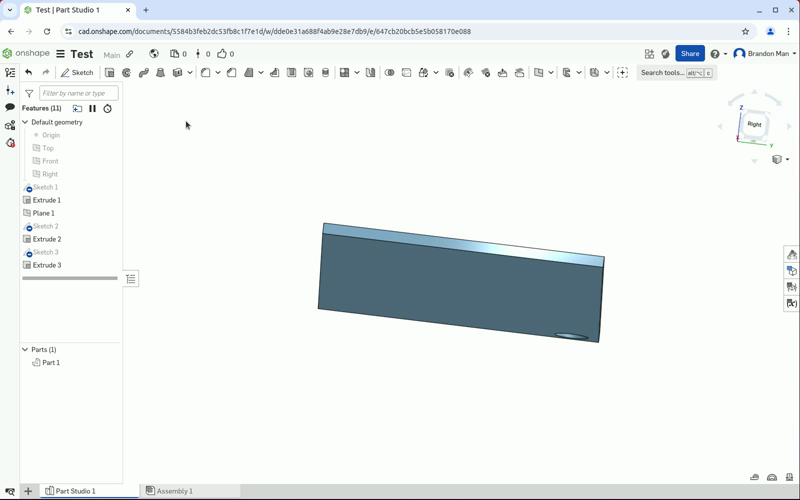
key(right, 3)
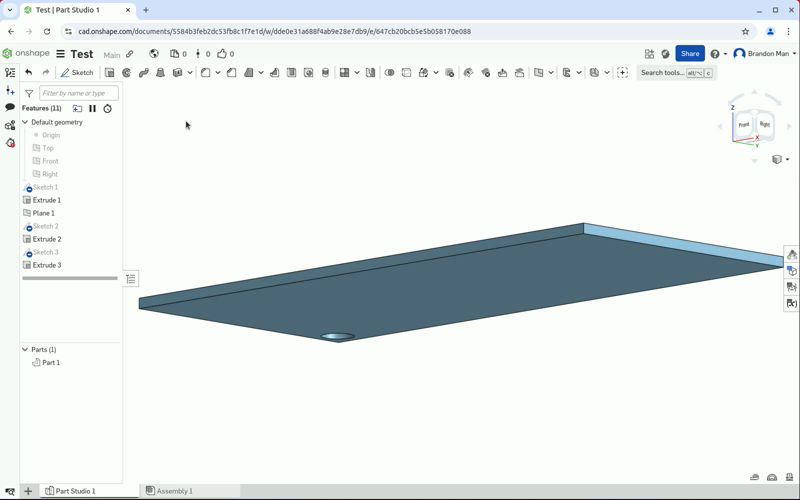
key(down, 3)
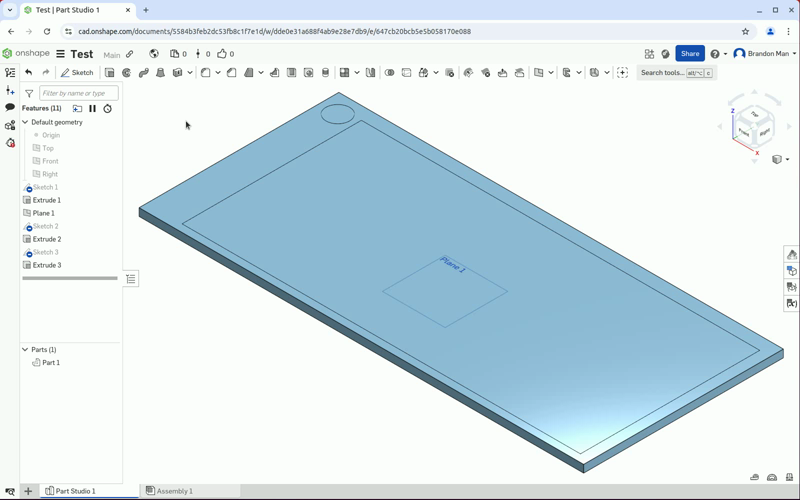
mouse_move(73, 189)
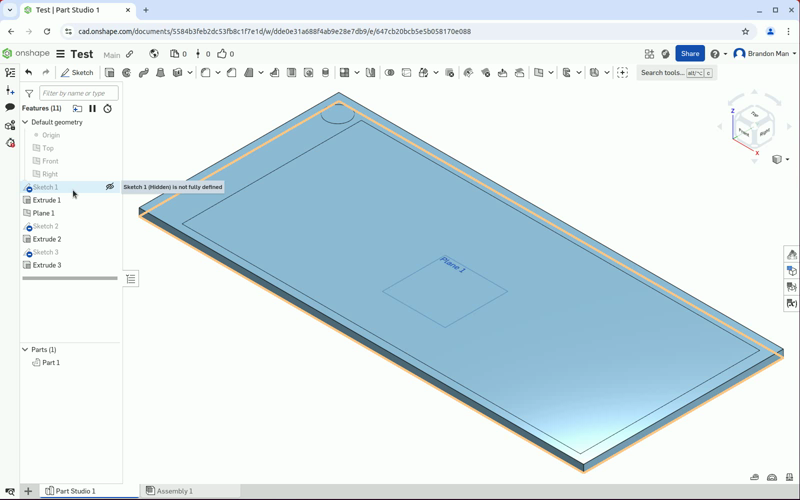
click(73, 189)